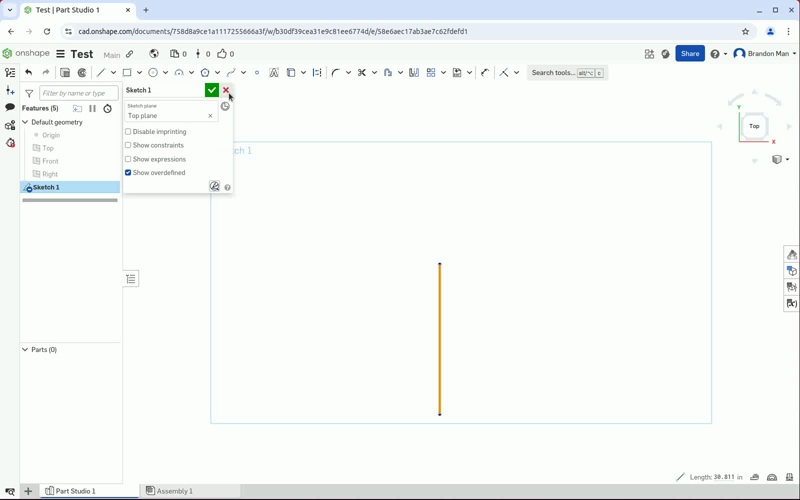
key(shift+h)
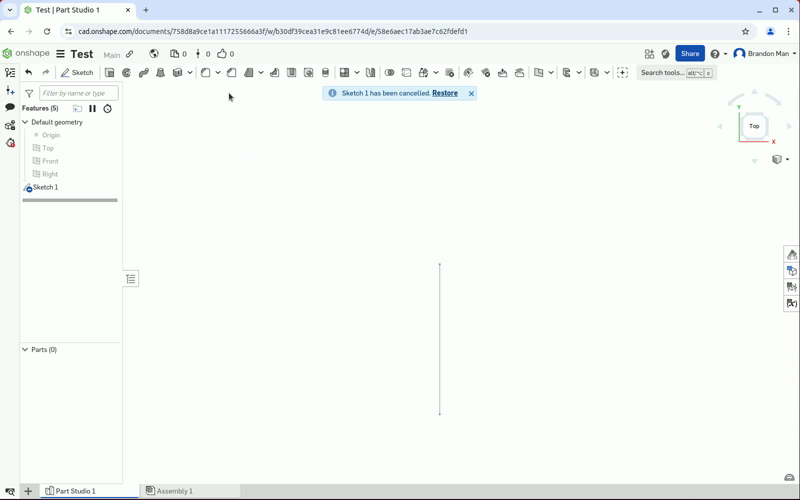
key(shift+s)
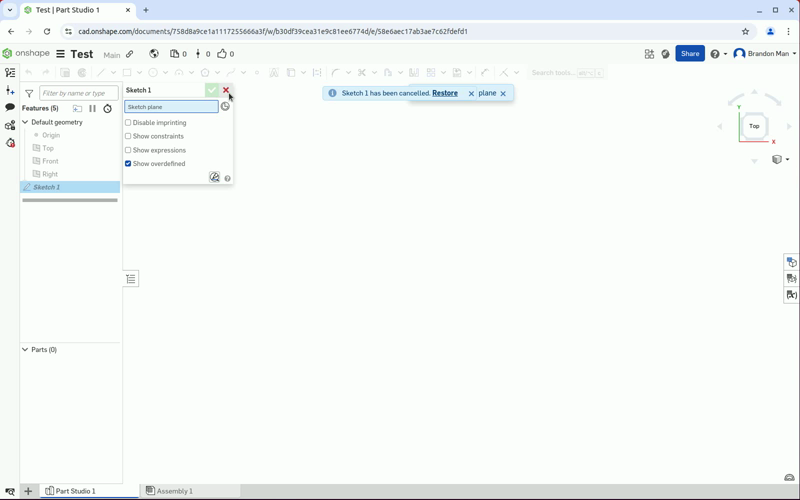
mouse_move(73, 150)
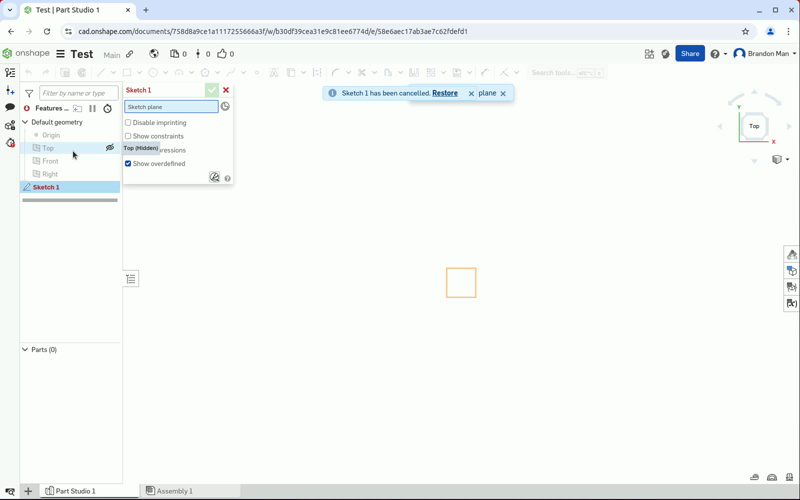
click(73, 150)
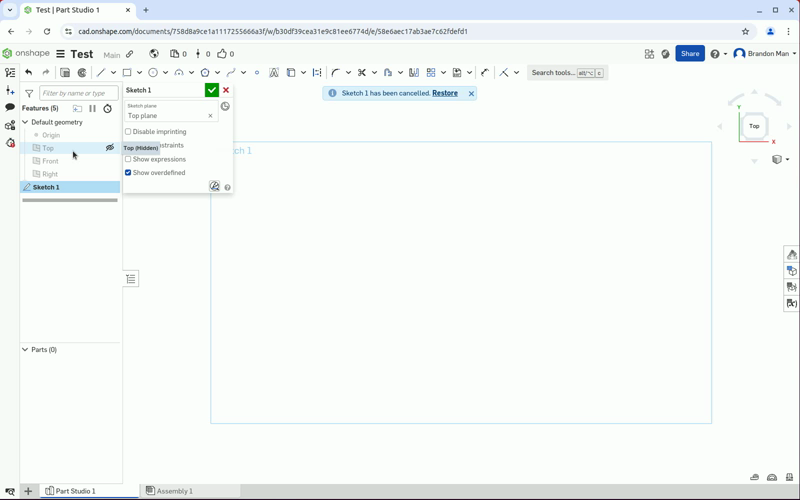
mouse_move(73, 352)
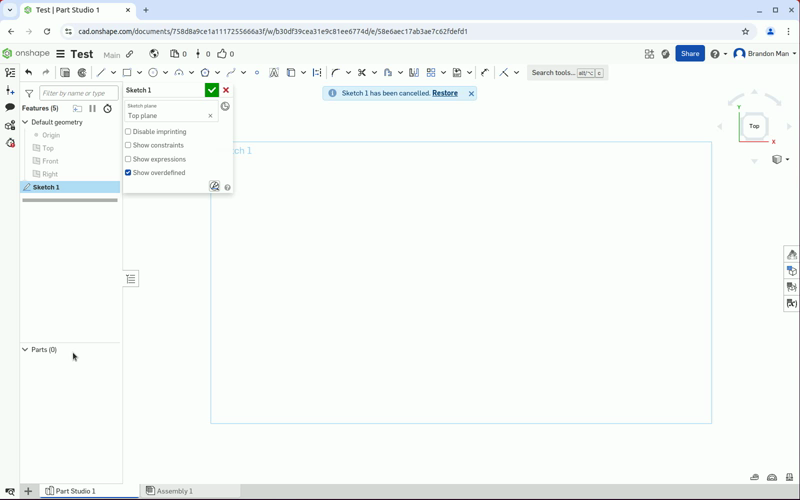
key(y)
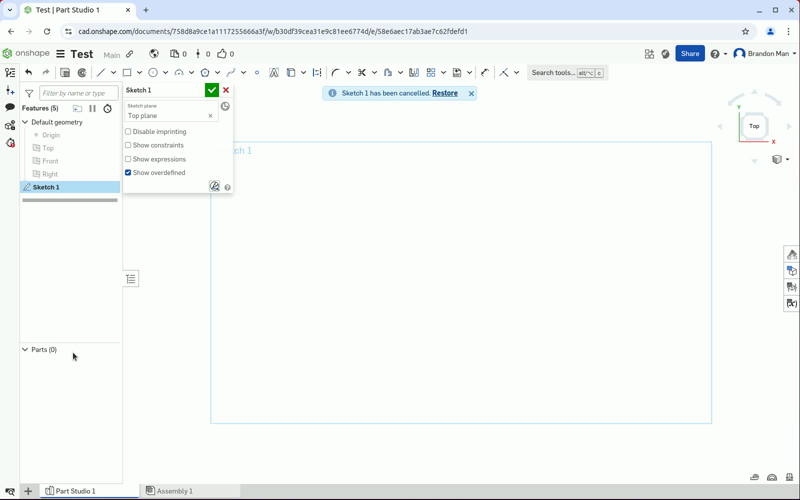
key(c)
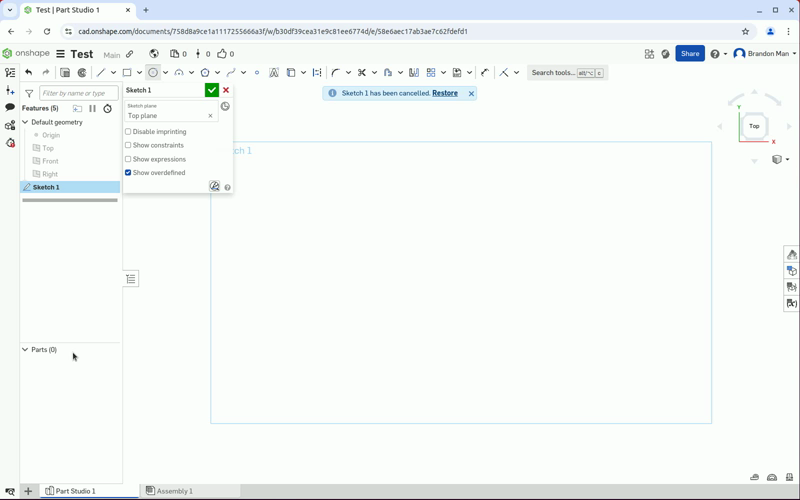
key_down(shift)
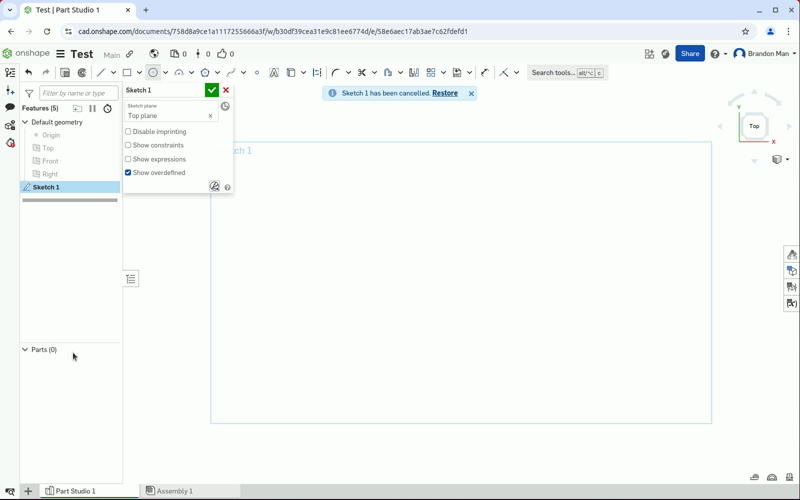
mouse_move(460, 282)
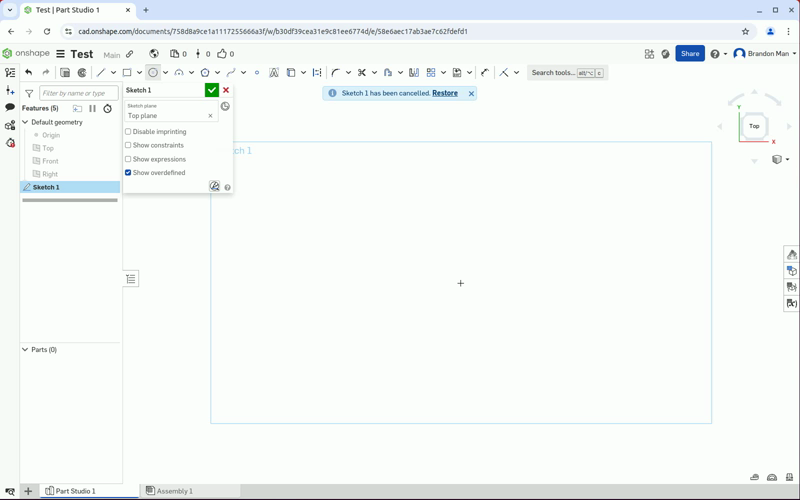
click(460, 282)
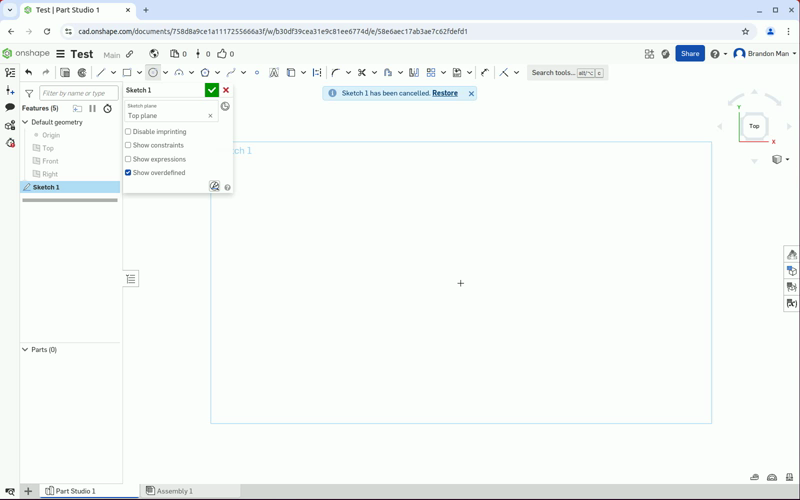
key_up(shift)
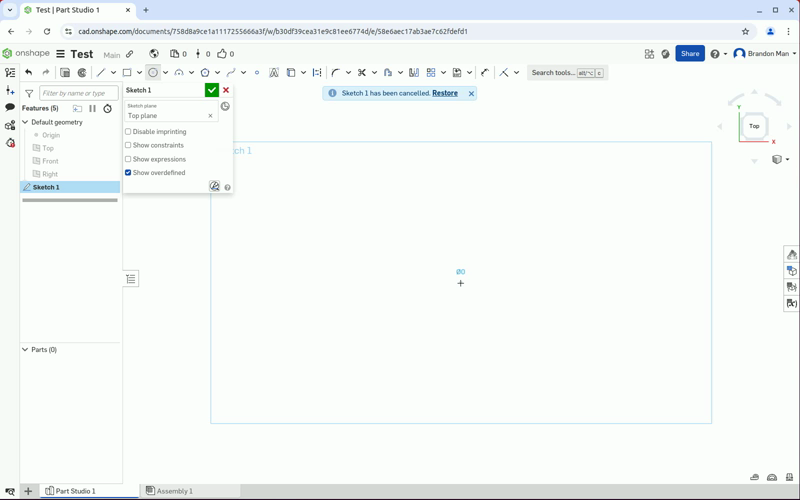
mouse_move(472, 282)
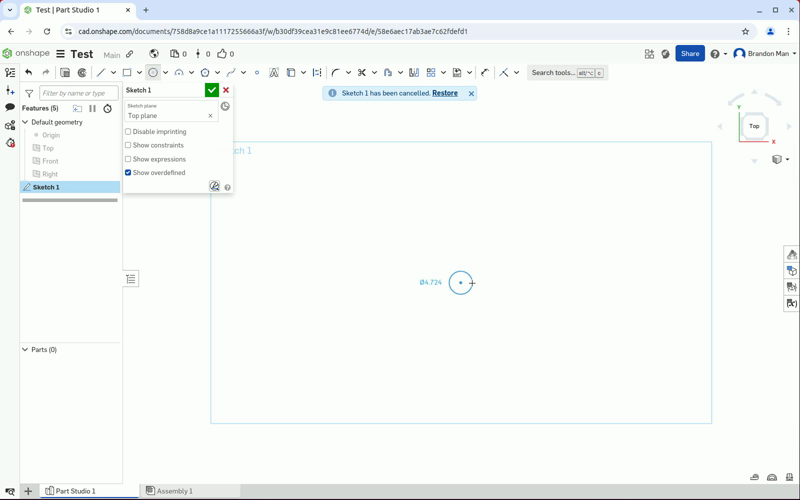
click(472, 282)
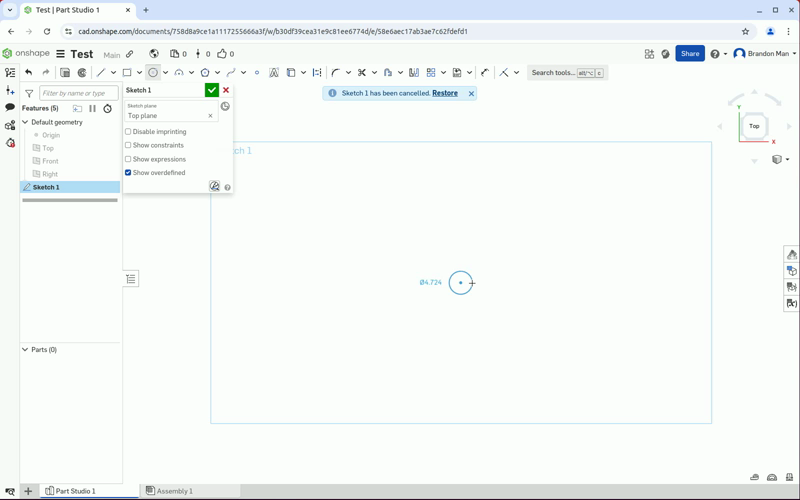
key(esc)
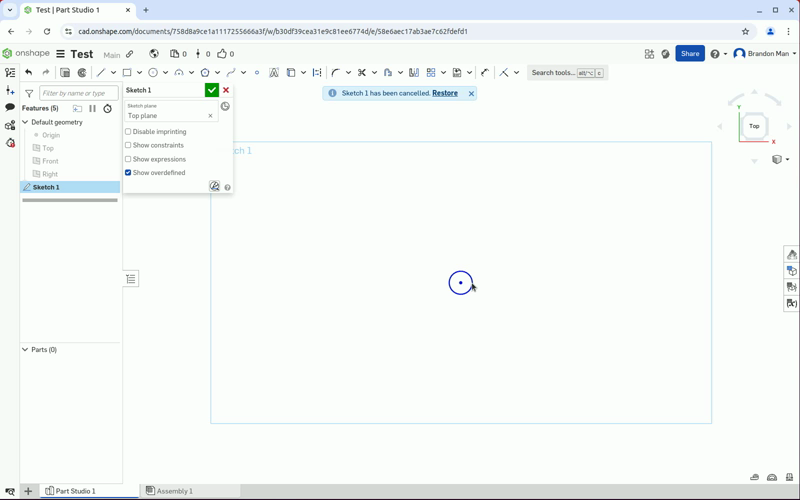
mouse_move(471, 280)
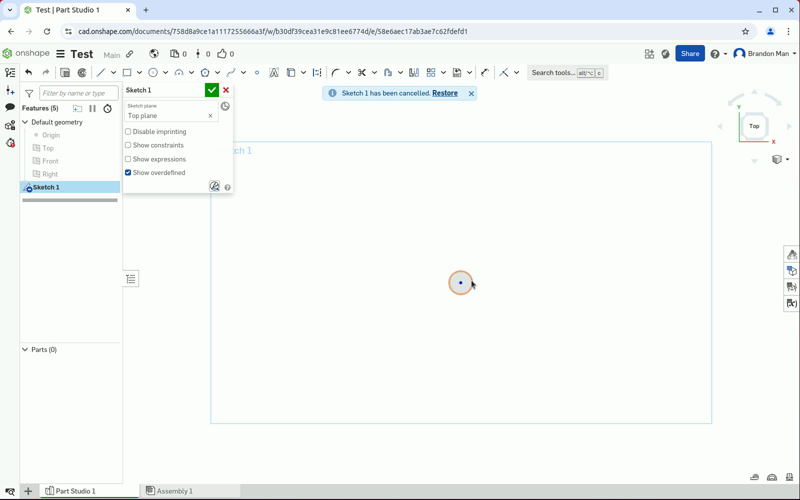
scroll(6)
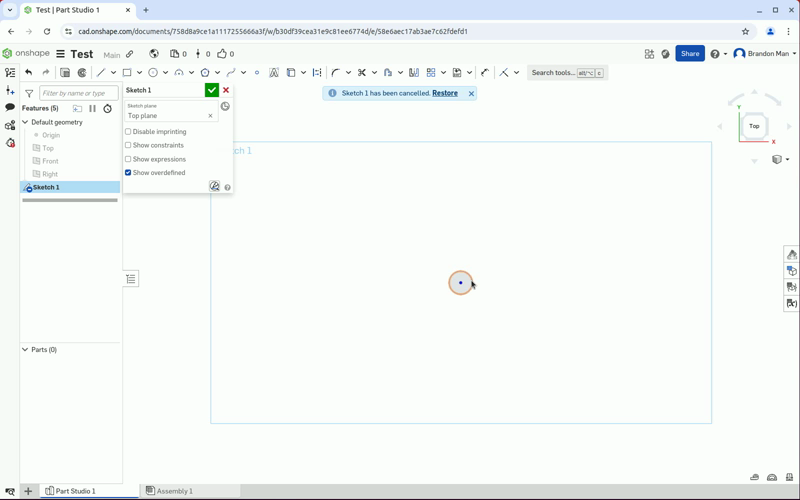
scroll(6)
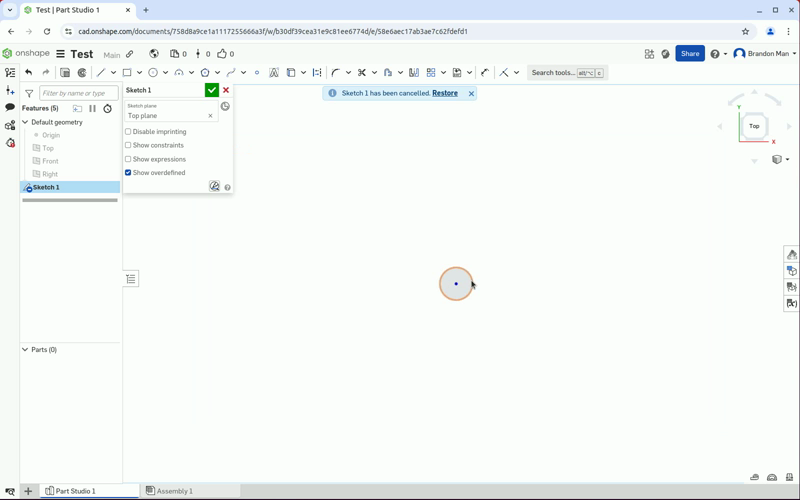
scroll(6)
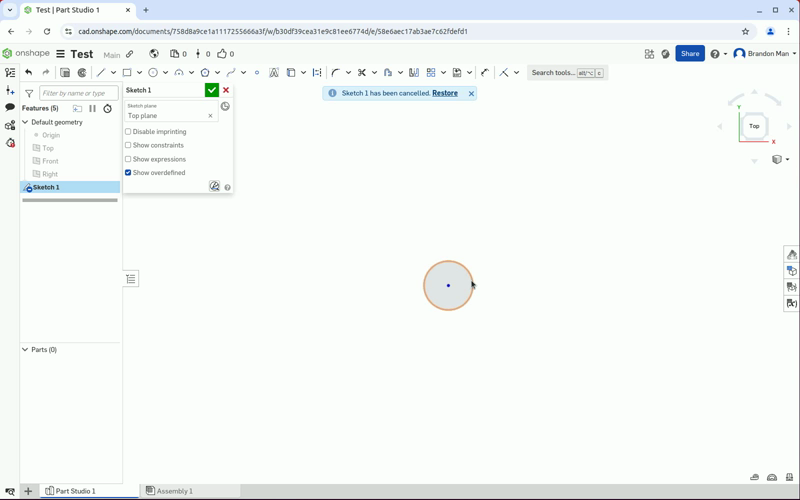
scroll(6)
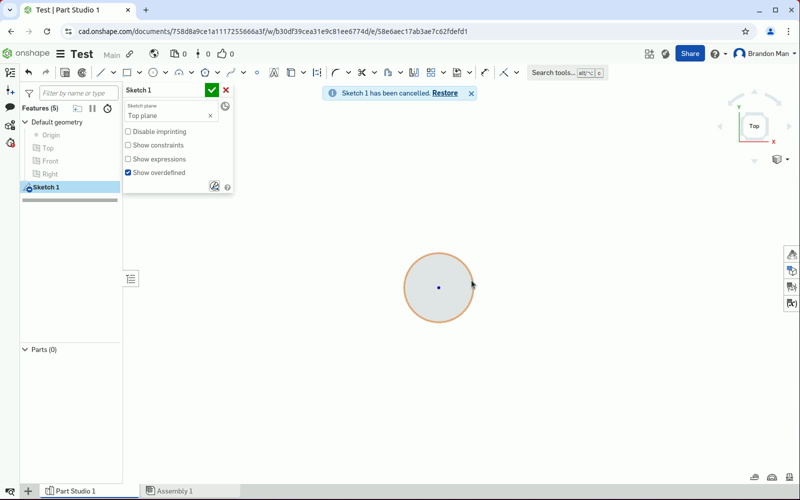
scroll(6)
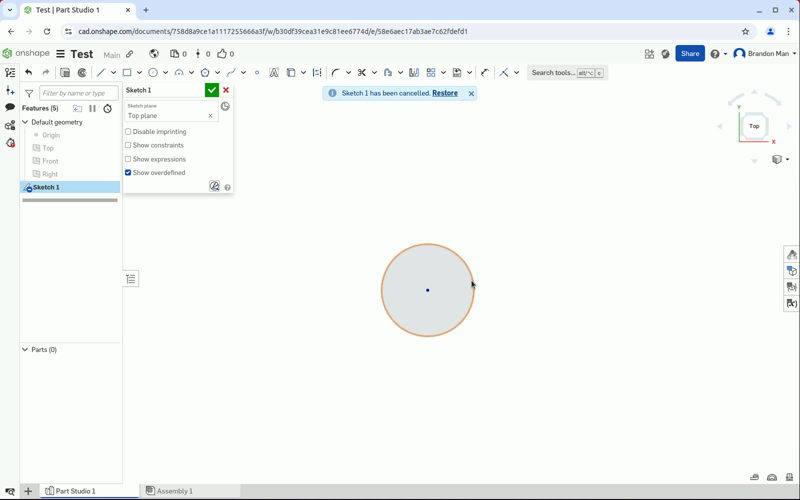
scroll(6)
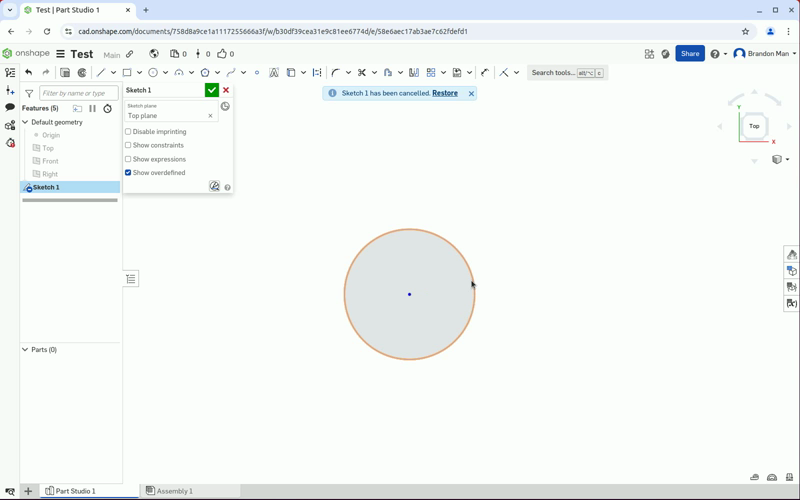
scroll(6)
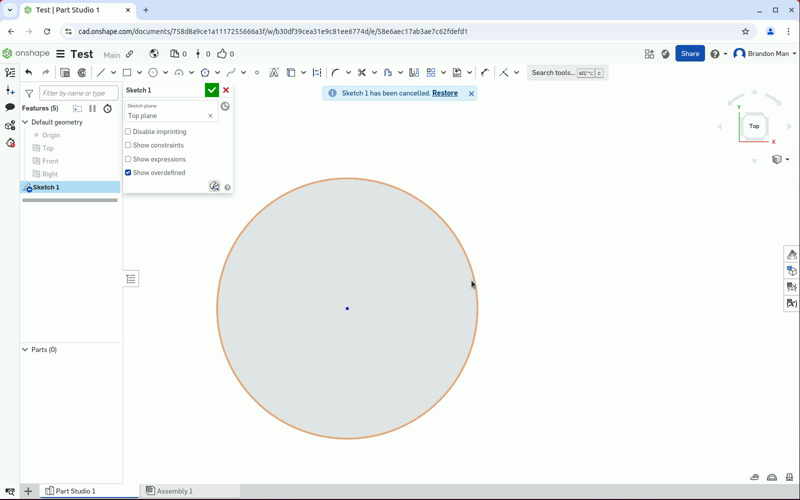
click(471, 280)
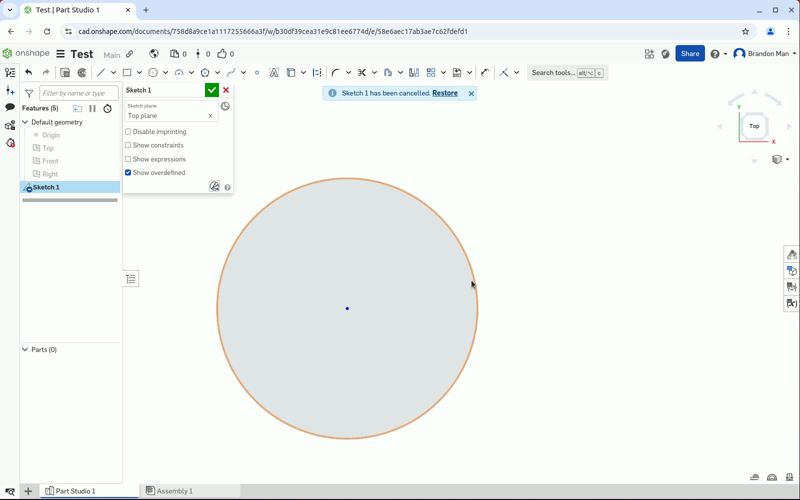
scroll(-6)
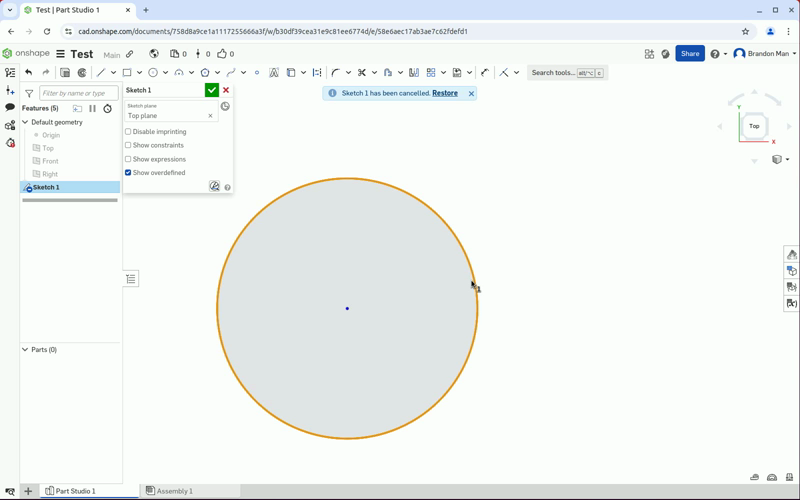
scroll(-6)
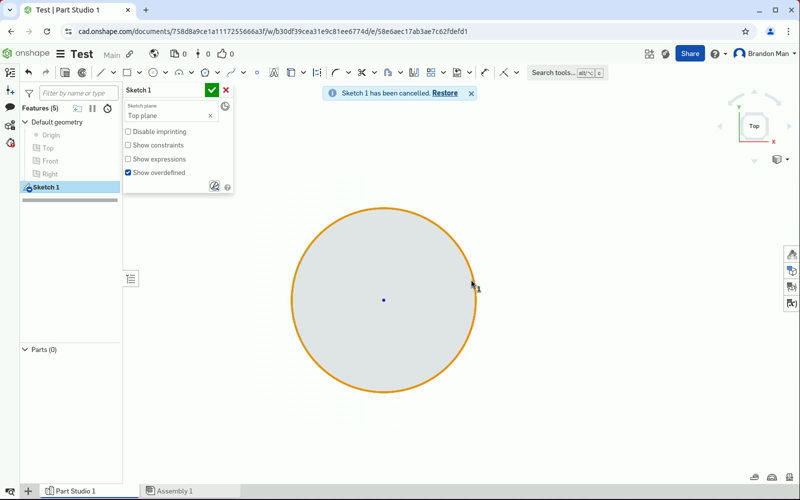
scroll(-6)
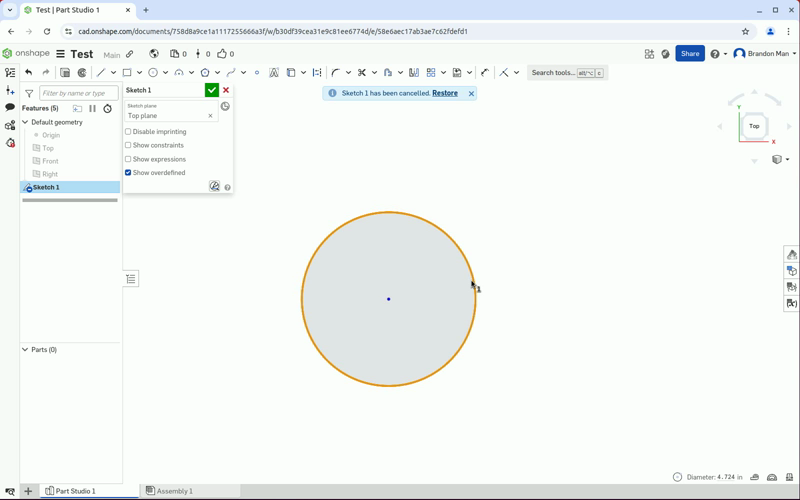
scroll(-6)
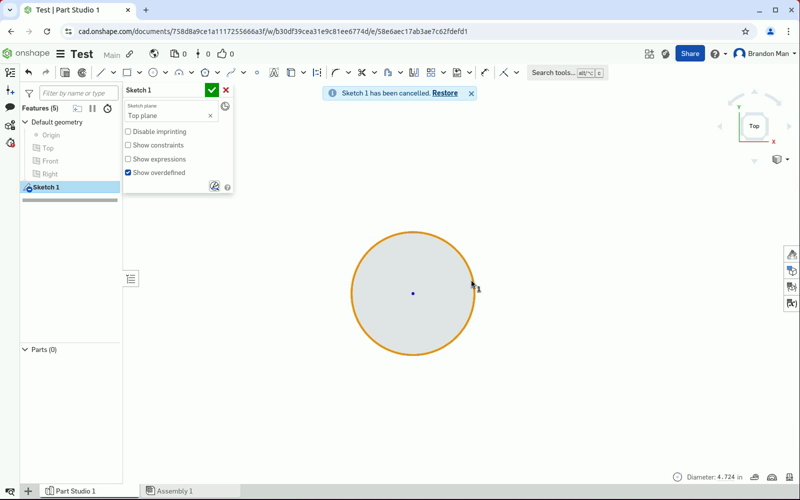
scroll(-6)
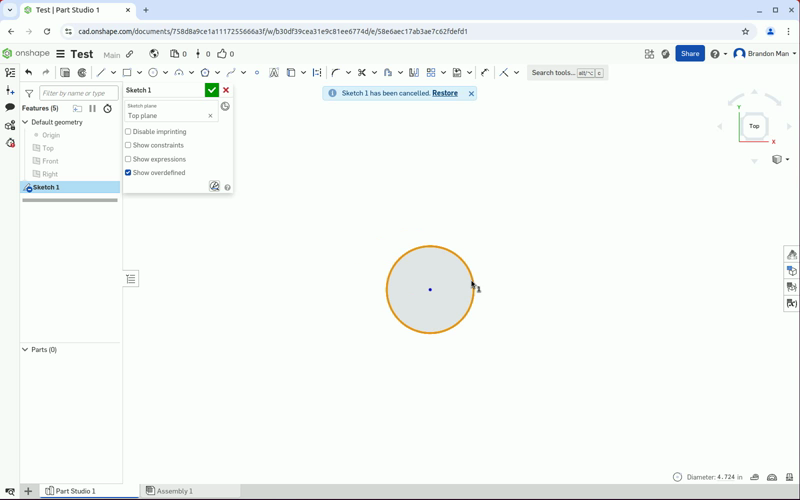
scroll(-6)
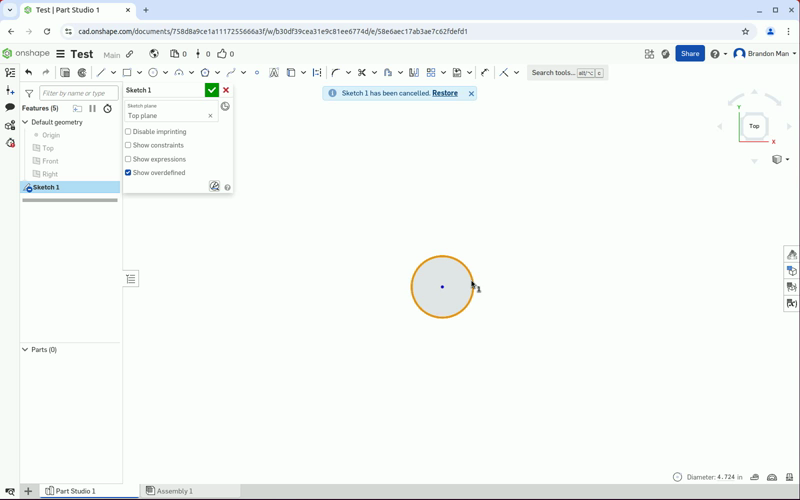
scroll(-6)
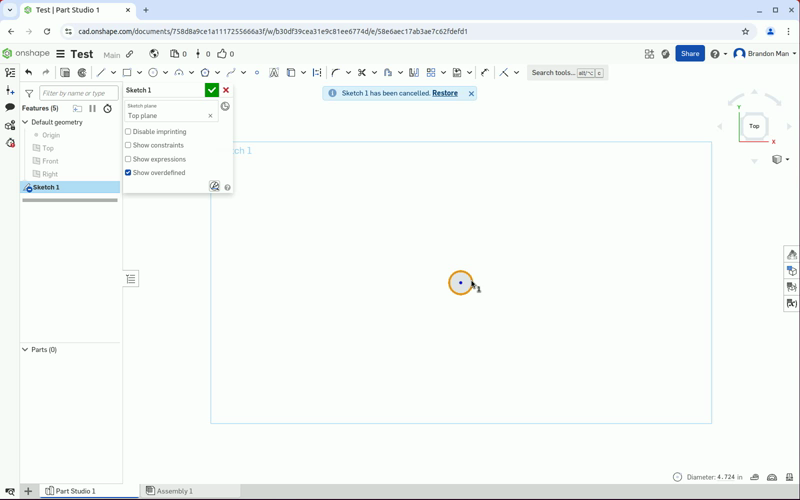
mouse_move(73, 352)
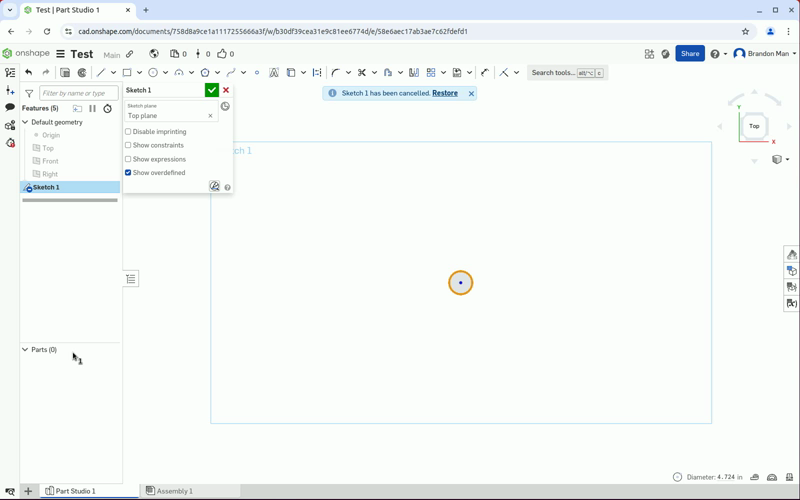
key(shift+y)
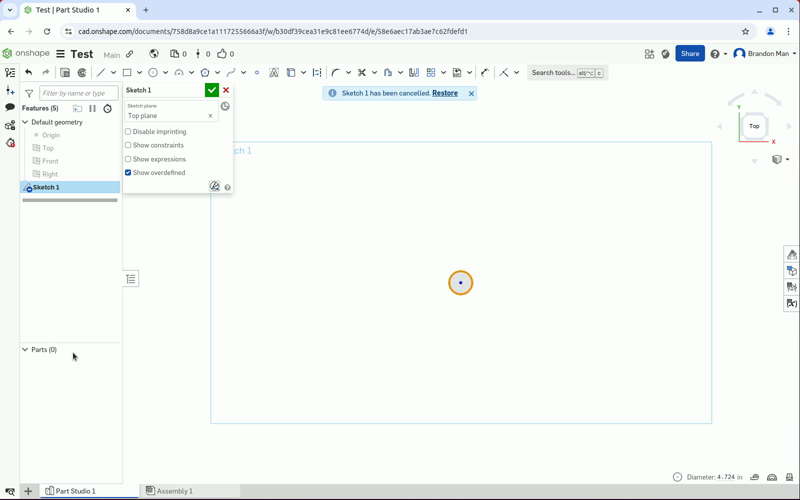
key(shift+e)
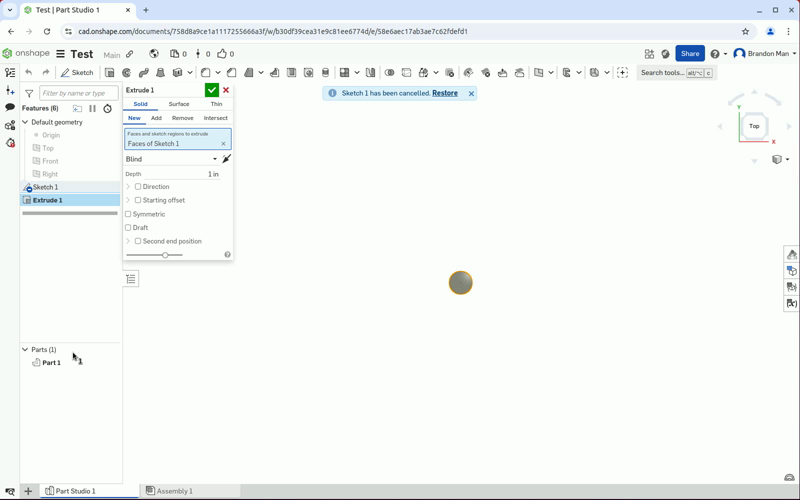
mouse_move(143, 106)
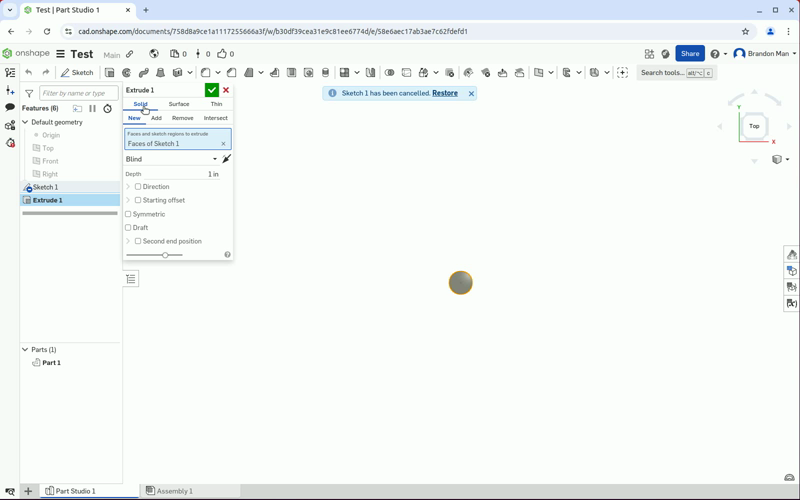
click(143, 106)
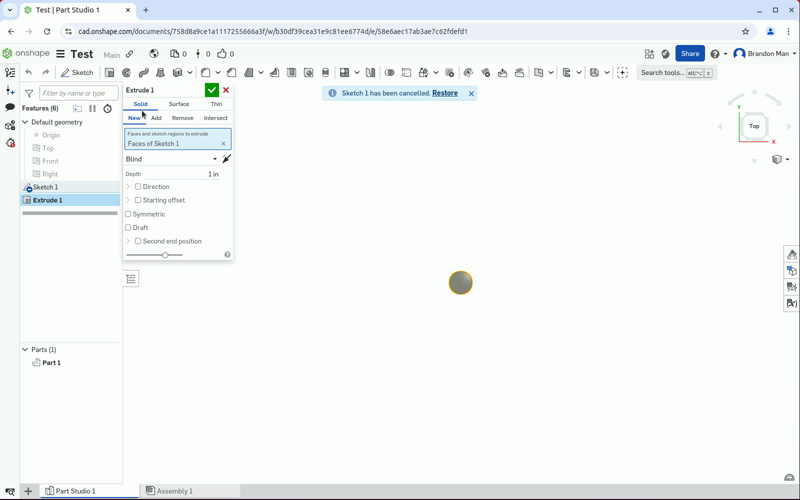
mouse_move(137, 120)
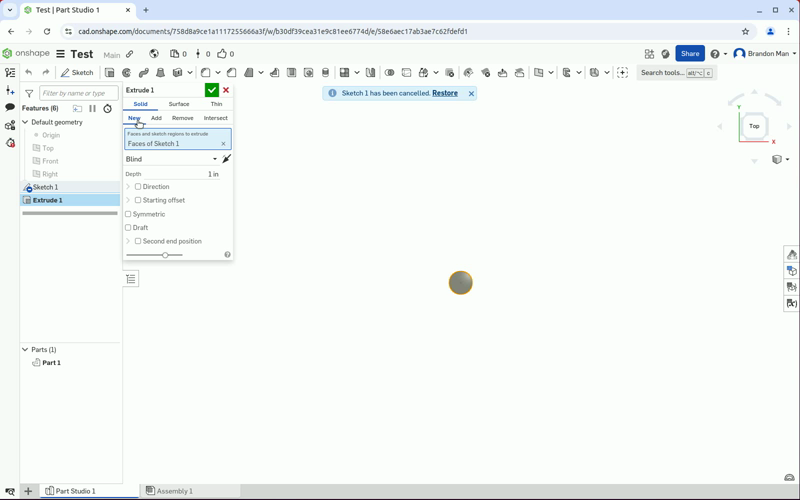
click(137, 120)
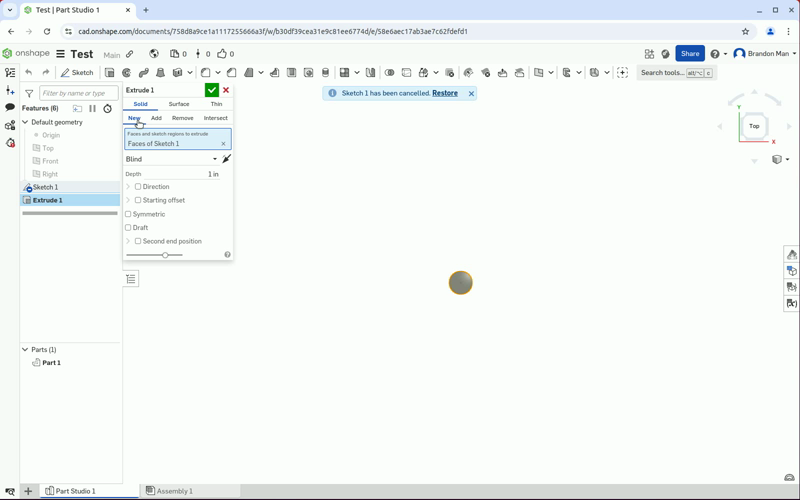
key(tab, 4)
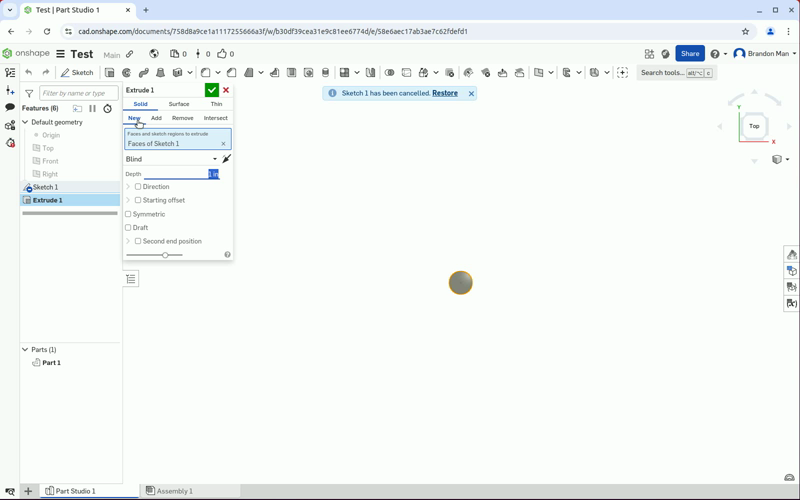
text(23.108)
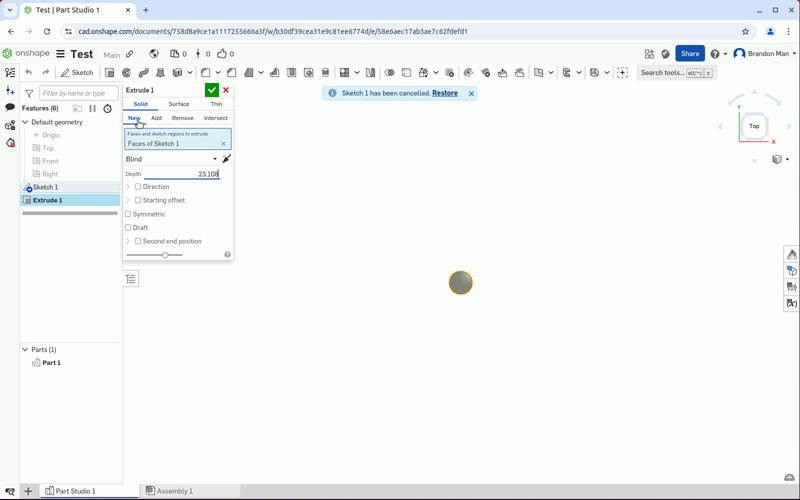
key(tab, 3)
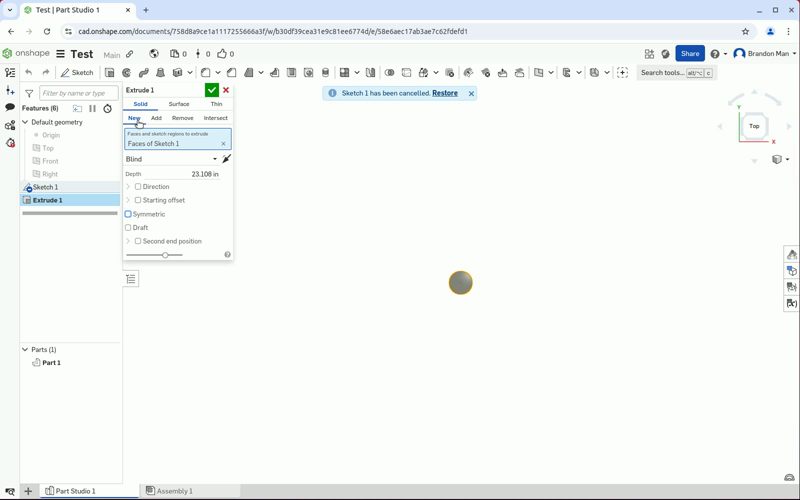
key(tab, 2)
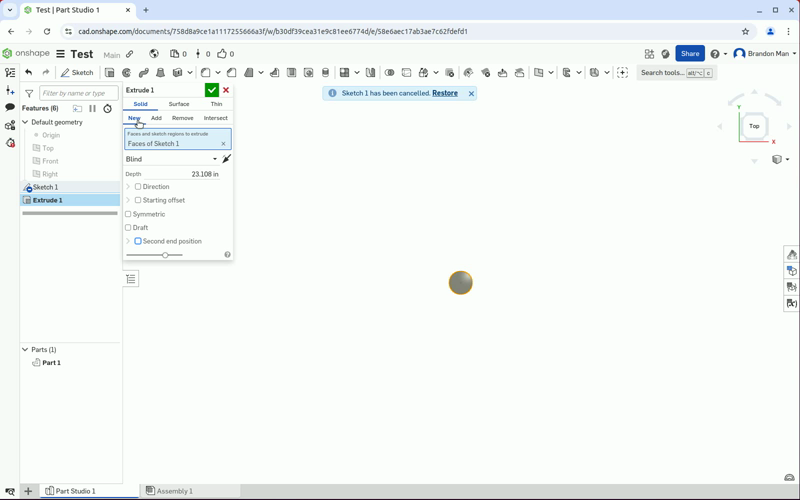
key(space)
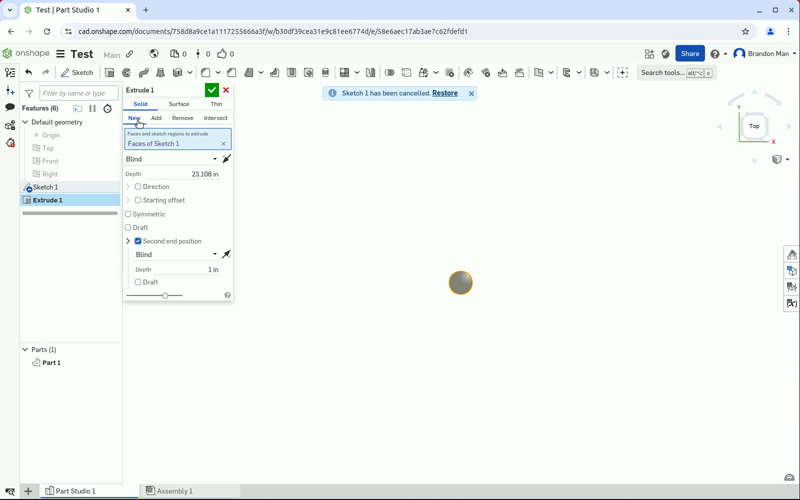
key(tab, 3)
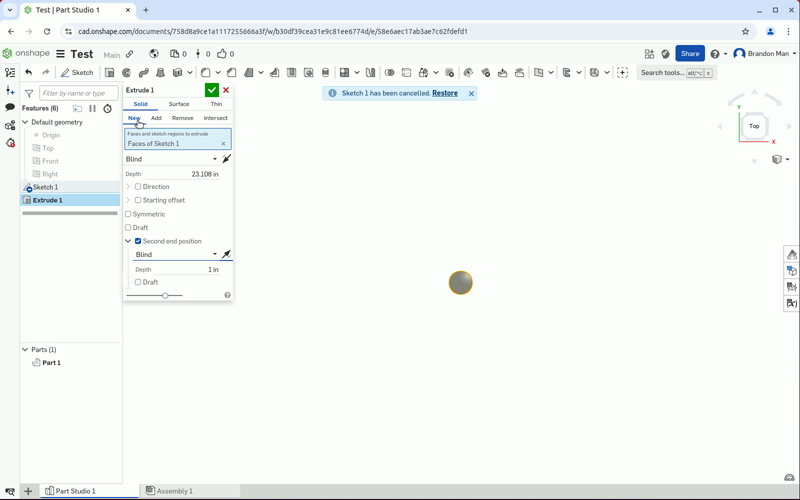
text(9.147)
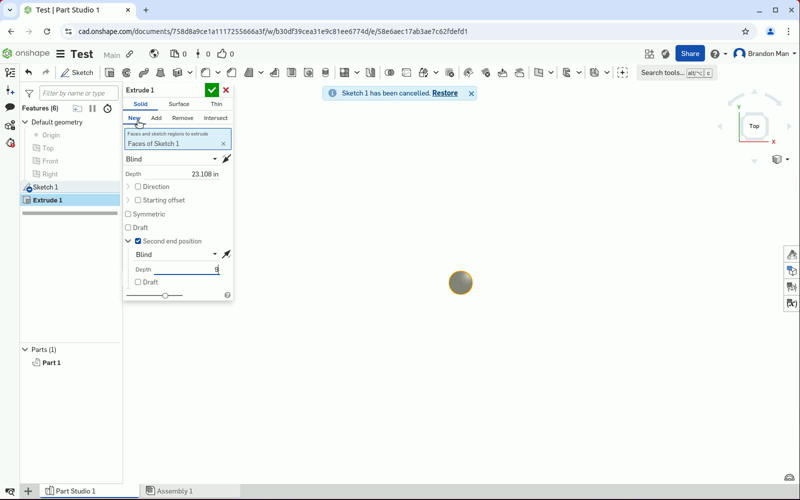
key(enter)
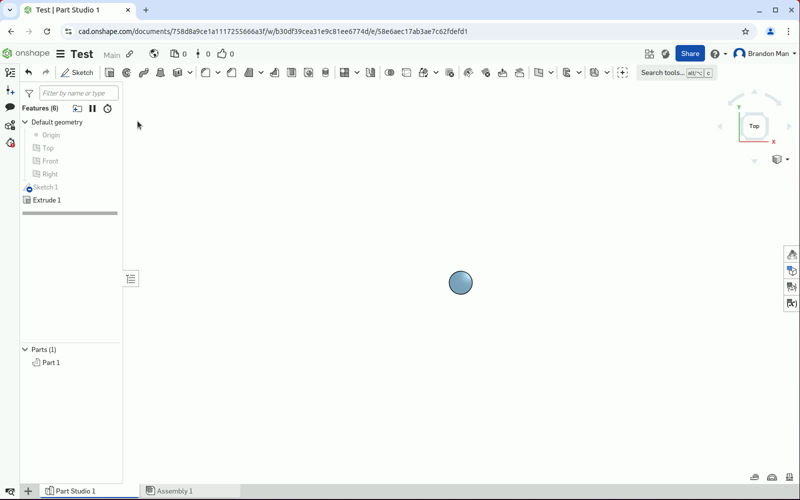
key(shift+h)
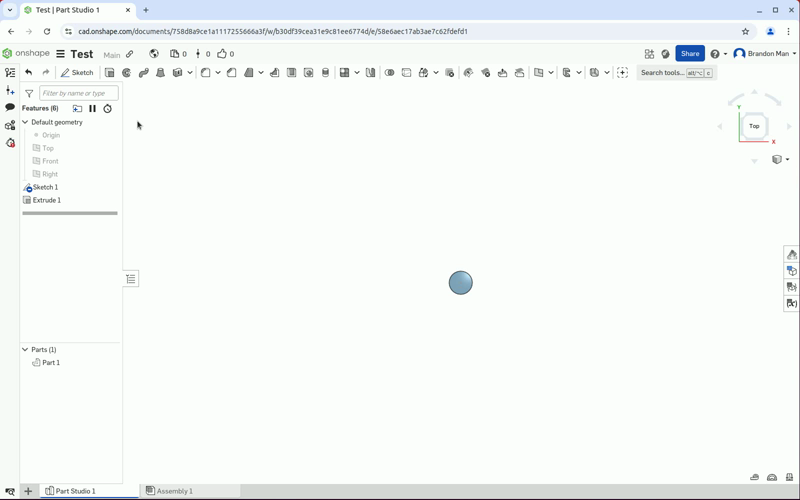
key(shift+h)
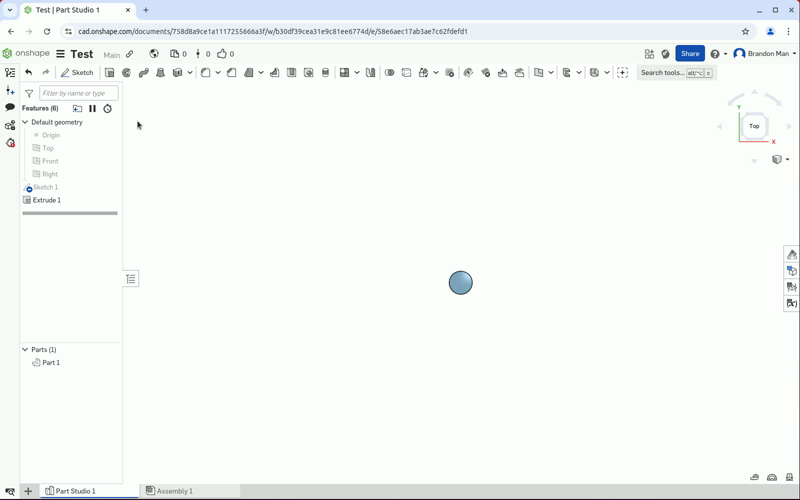
mouse_move(73, 189)
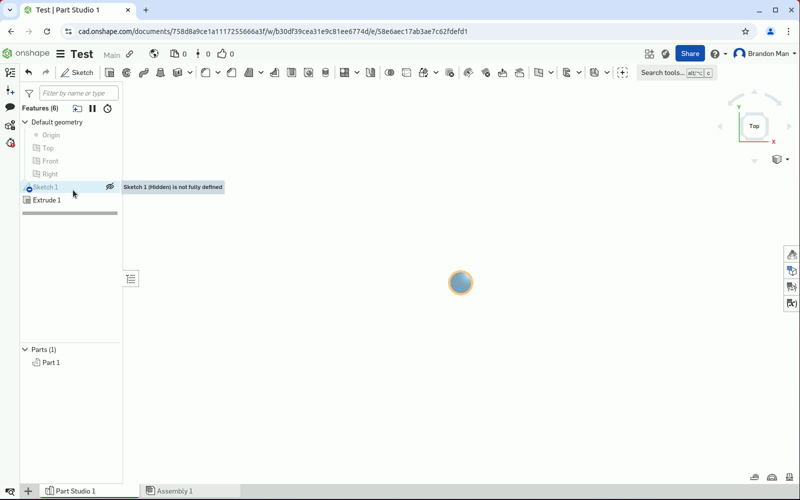
click(73, 189)
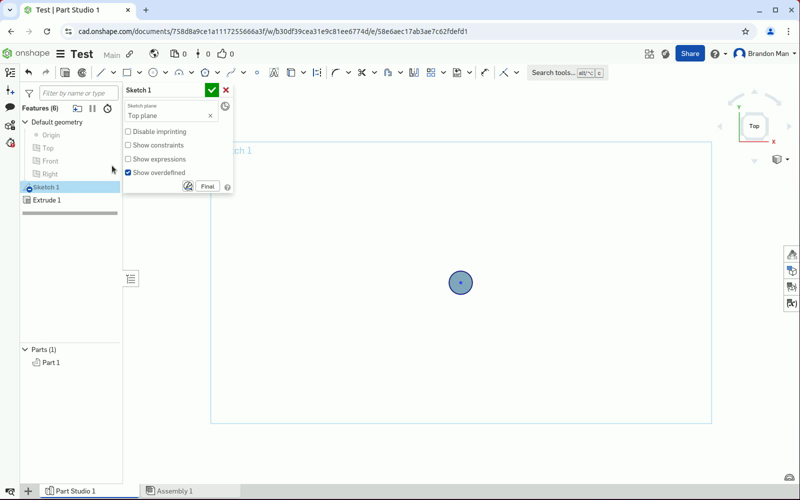
mouse_move(229, 92)
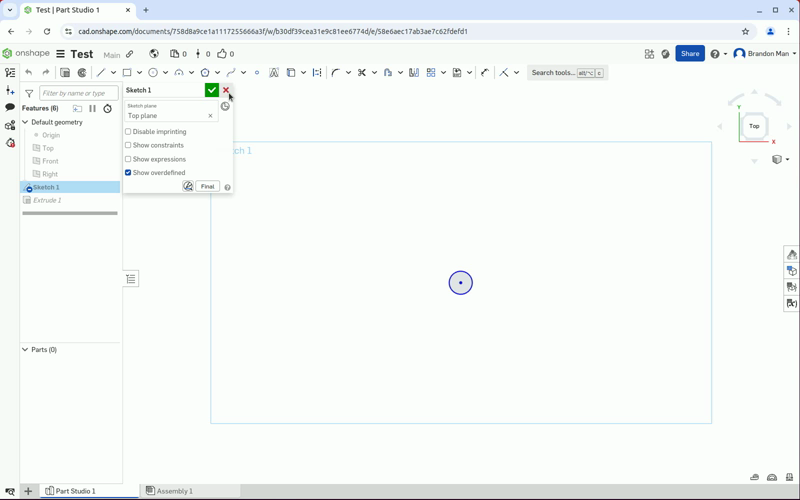
click(229, 92)
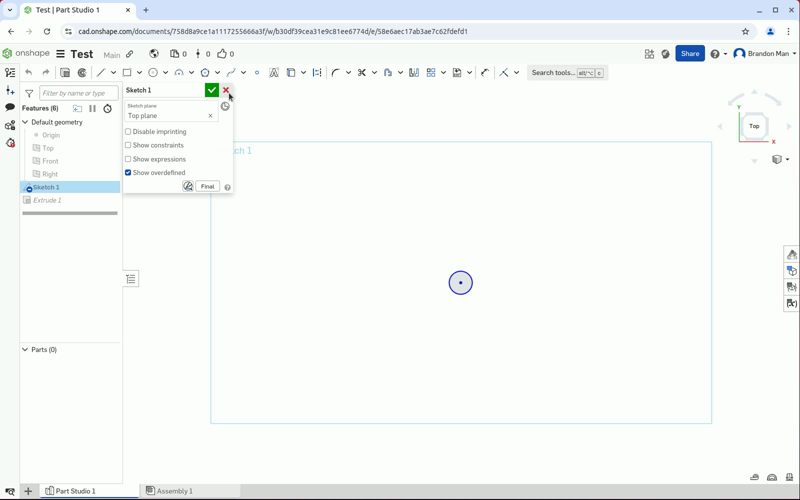
key(shift+s)
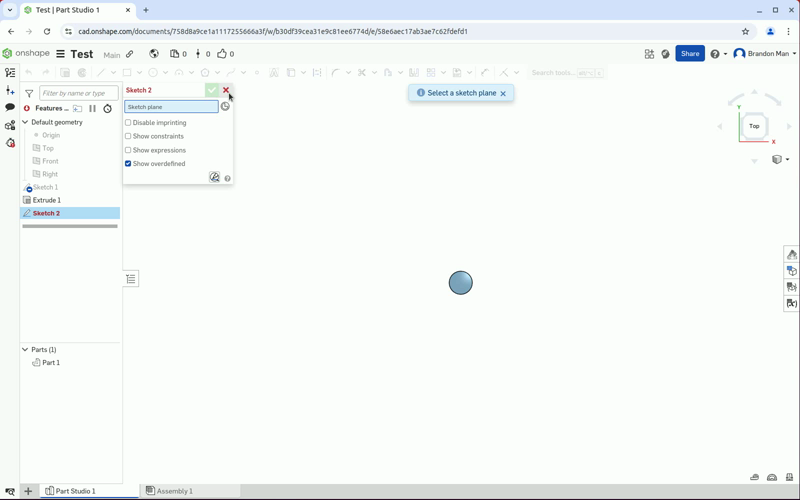
mouse_move(73, 150)
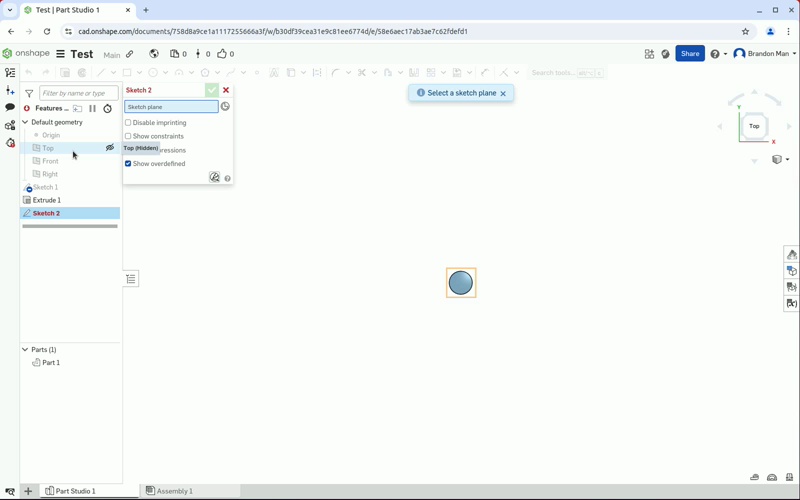
click(73, 150)
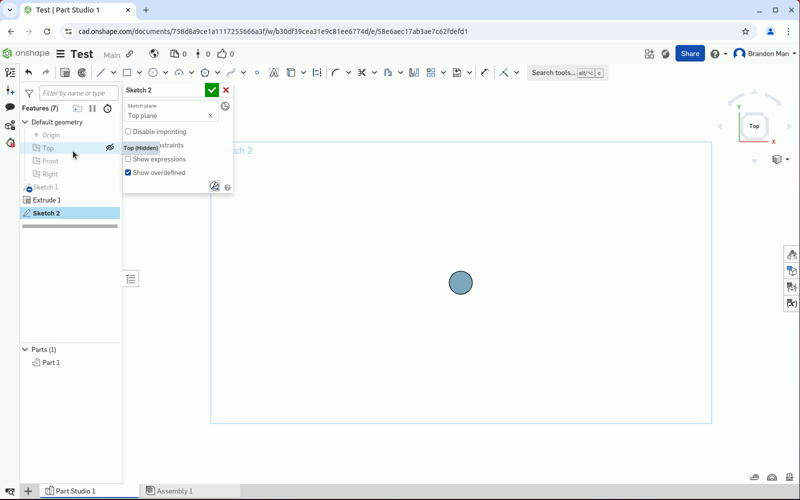
mouse_move(73, 352)
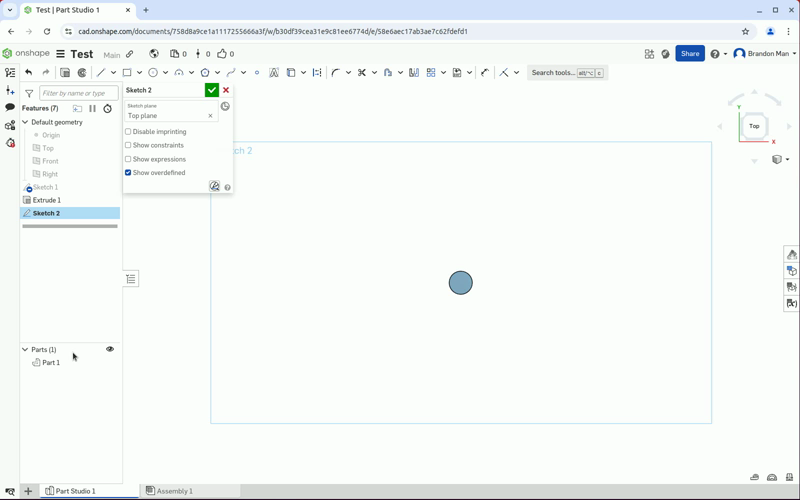
key(y)
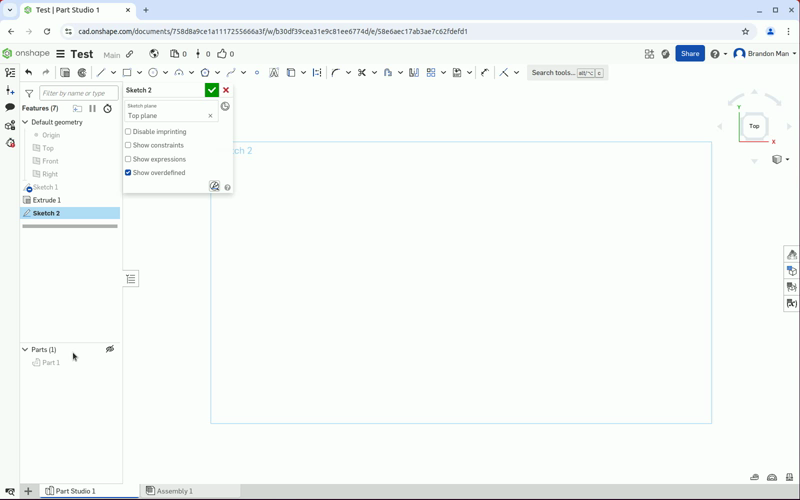
key(c)
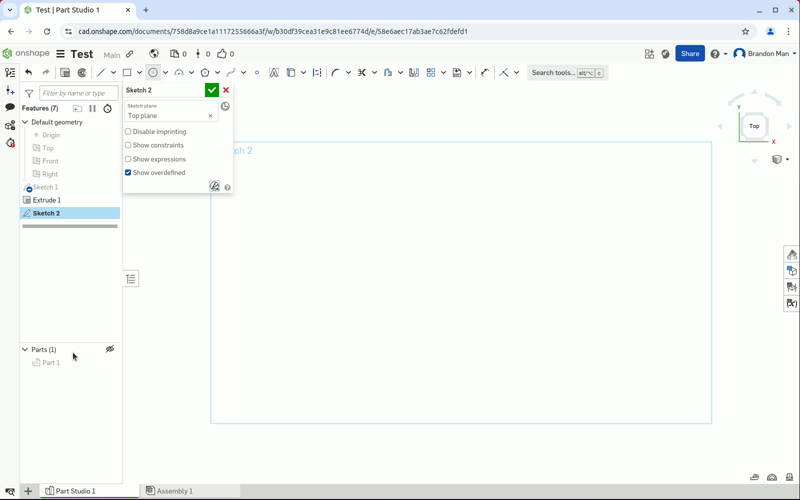
key_down(shift)
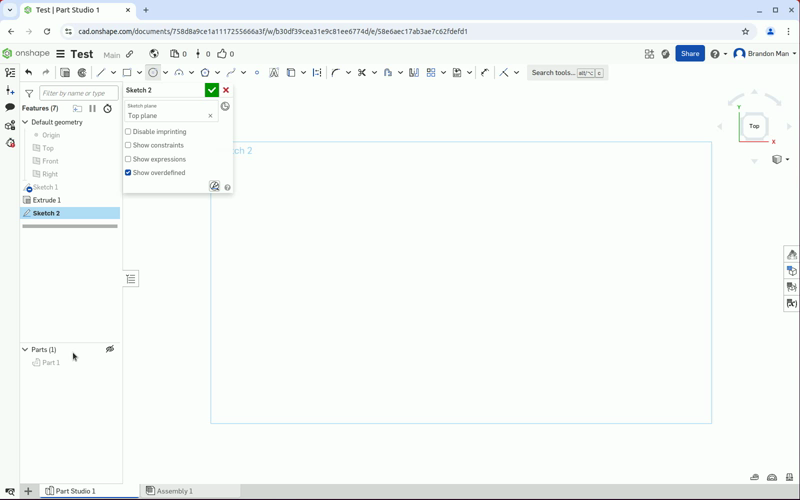
mouse_move(461, 282)
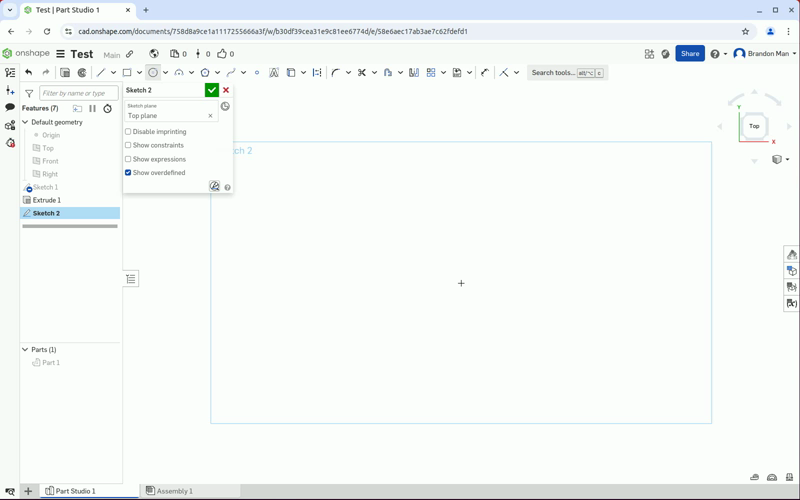
click(461, 282)
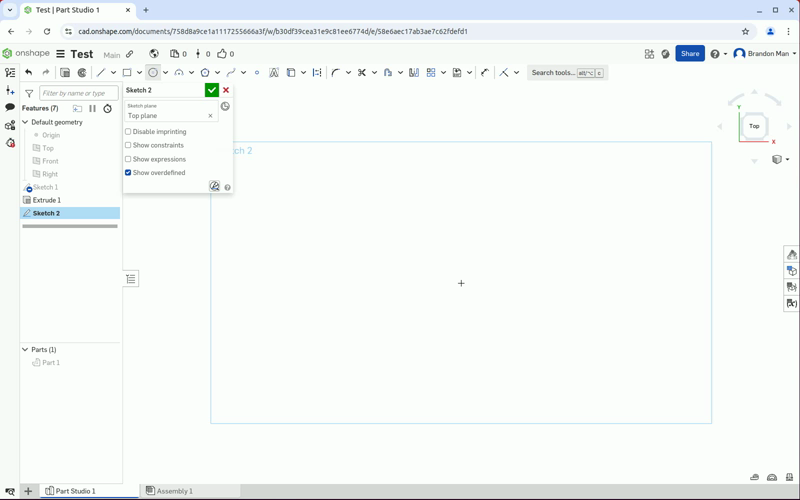
key_up(shift)
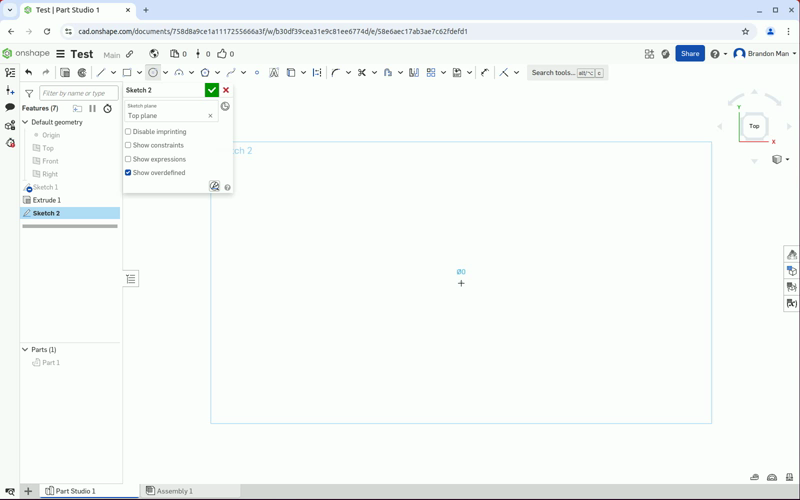
mouse_move(484, 282)
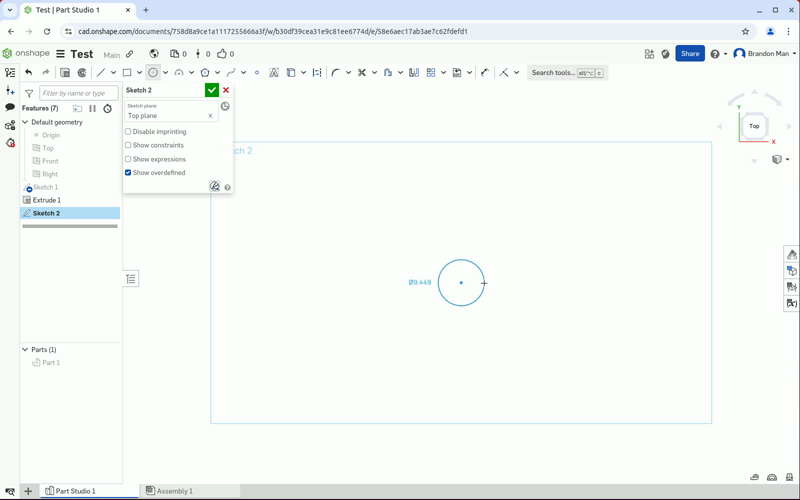
click(484, 282)
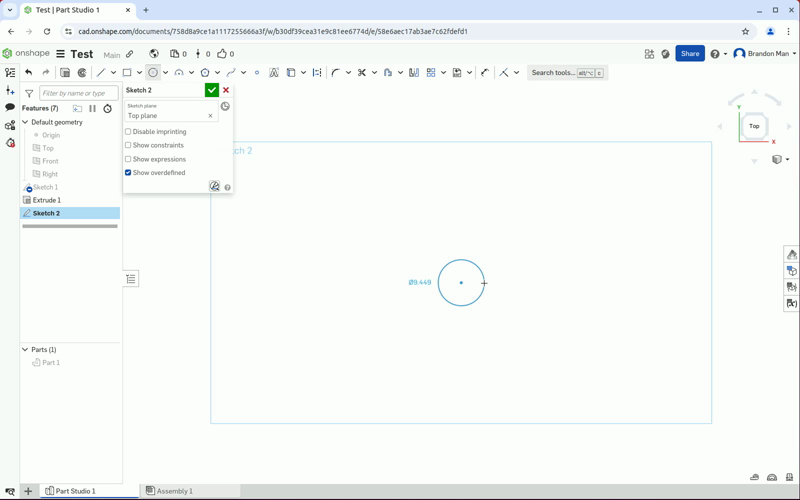
key(esc)
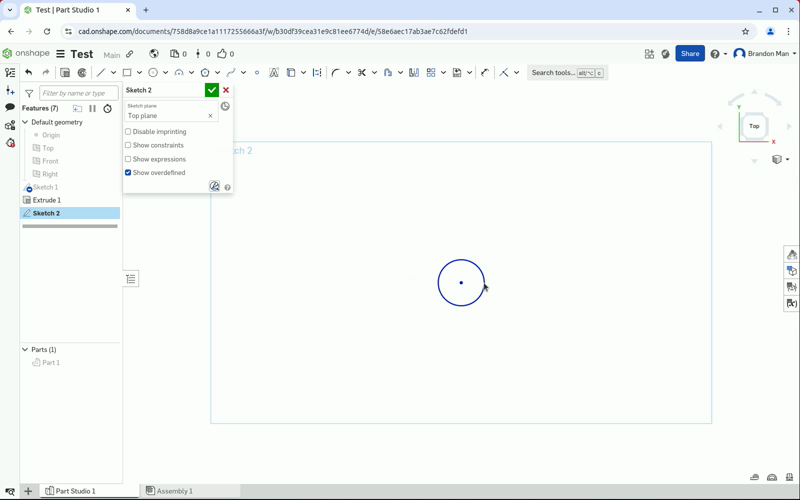
mouse_move(475, 281)
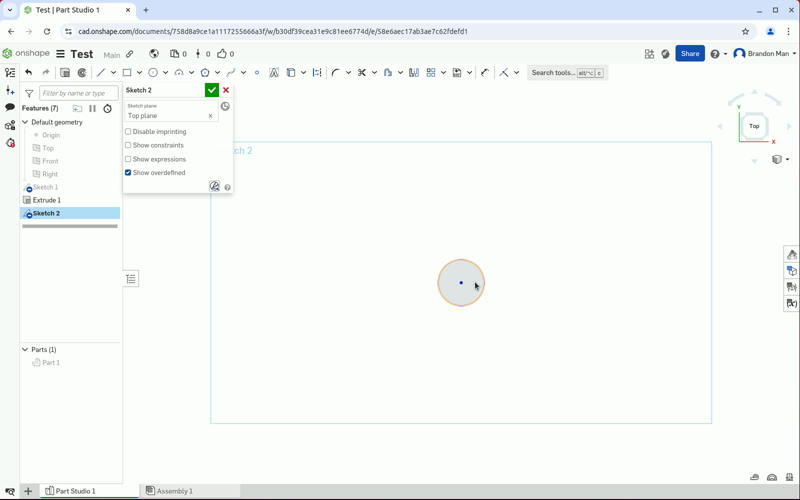
scroll(6)
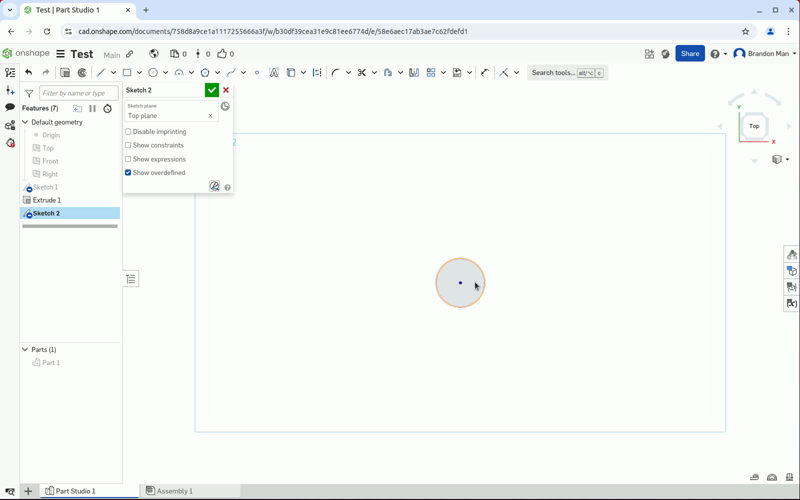
scroll(6)
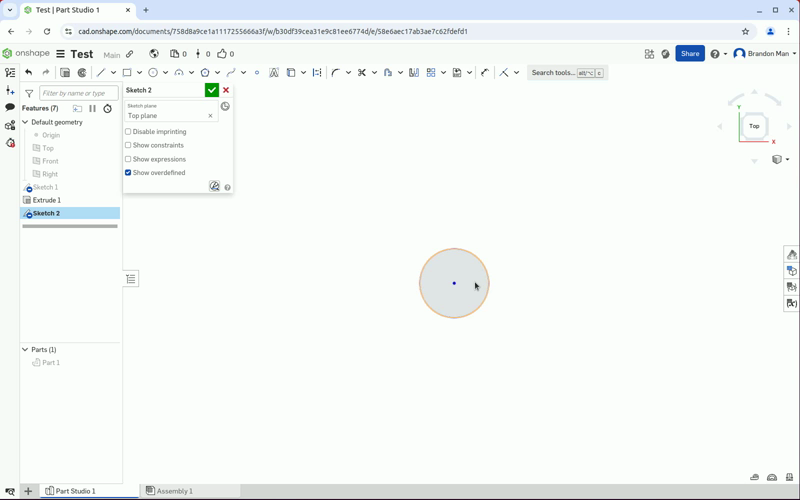
scroll(6)
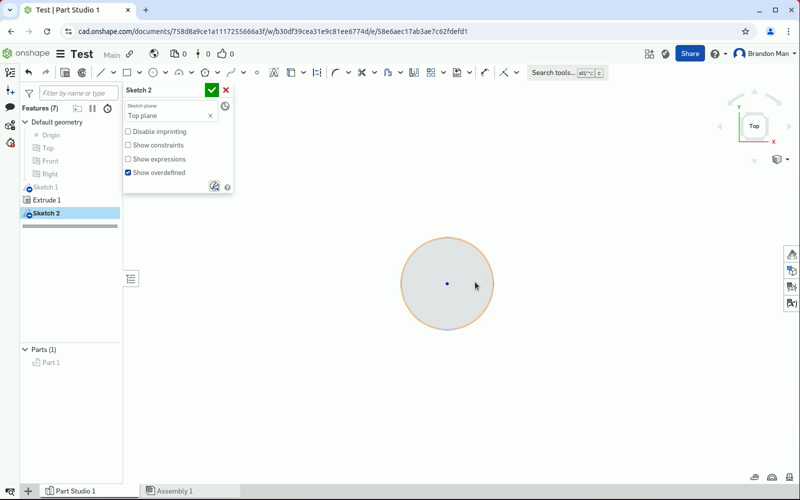
scroll(6)
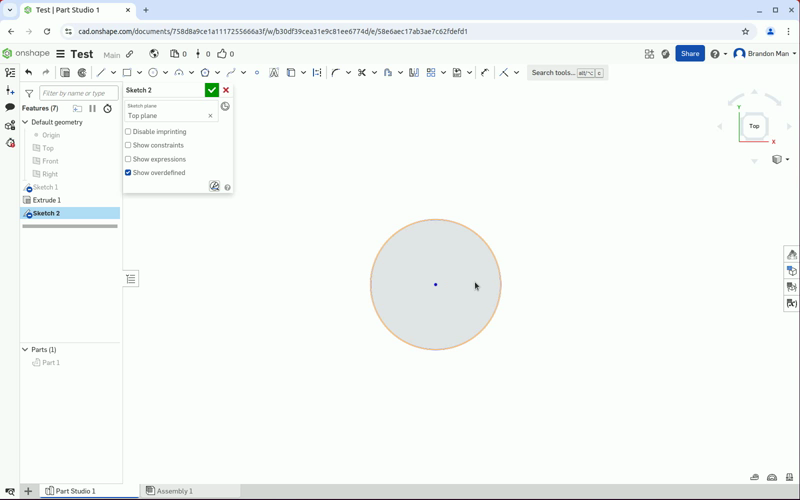
scroll(6)
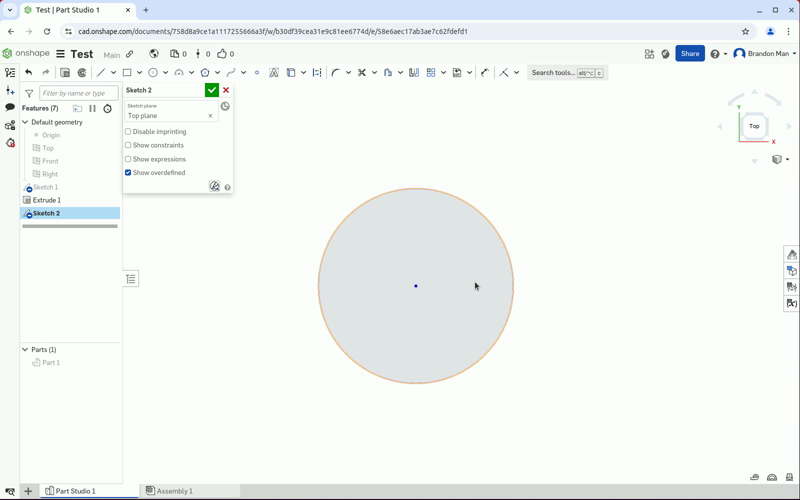
scroll(6)
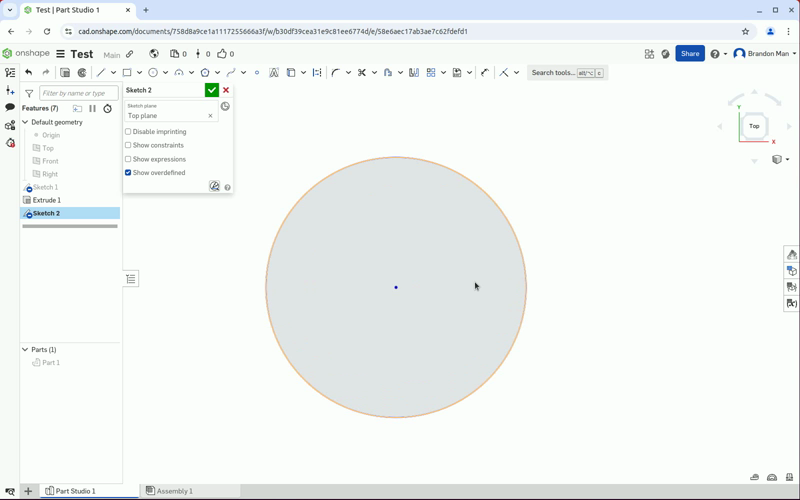
scroll(6)
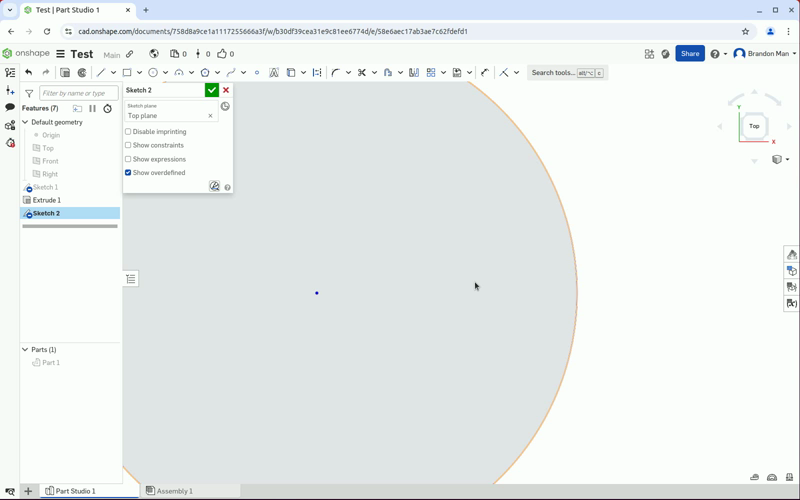
click(475, 281)
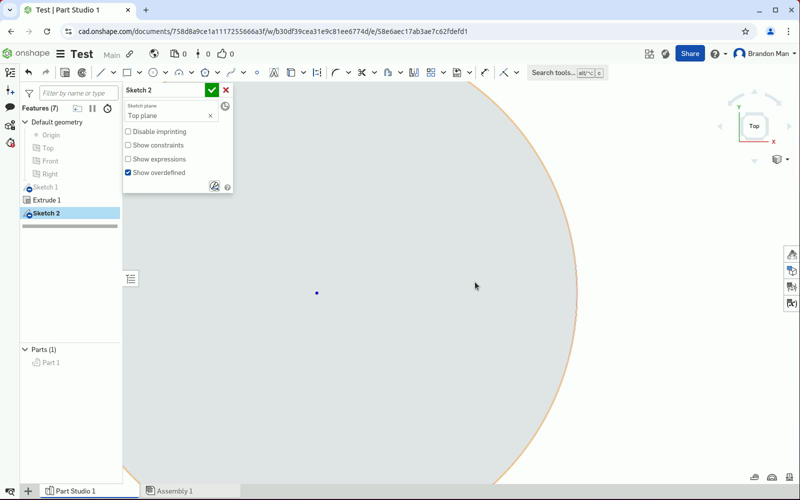
scroll(-6)
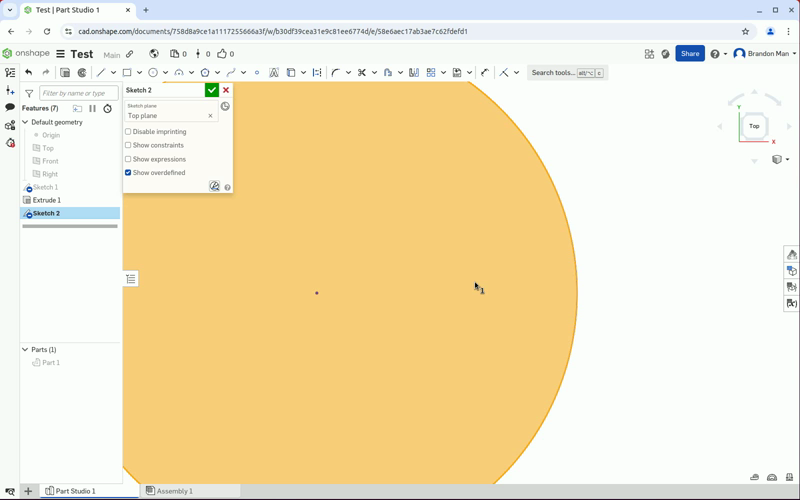
scroll(-6)
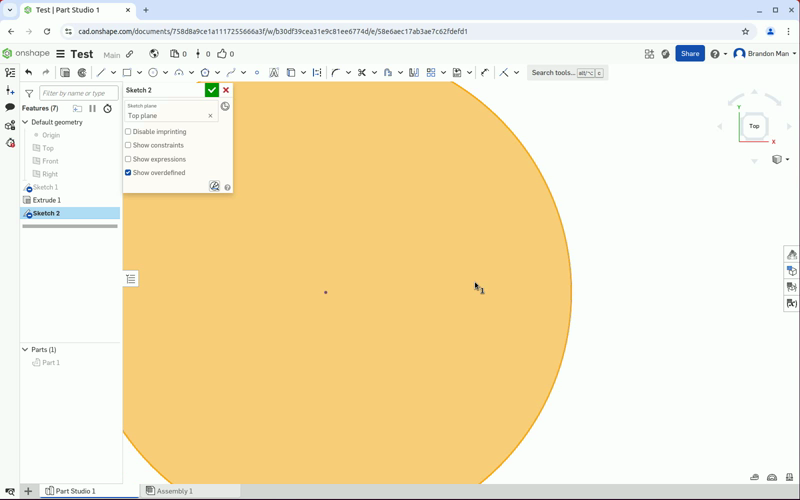
scroll(-6)
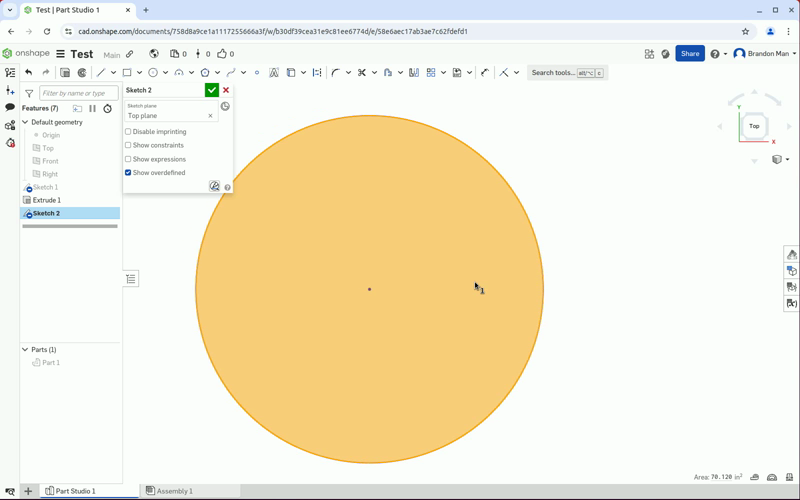
scroll(-6)
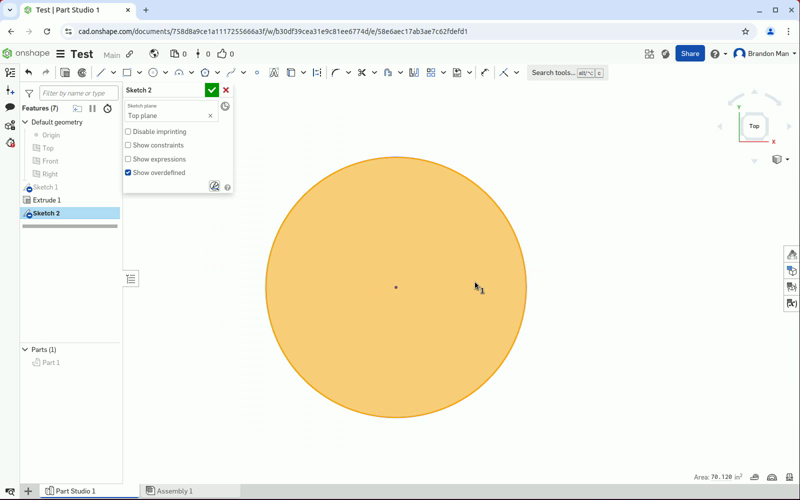
scroll(-6)
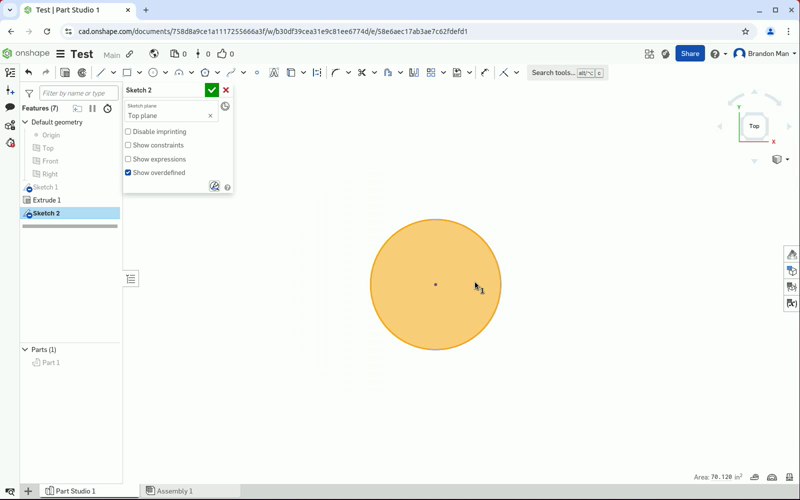
scroll(-6)
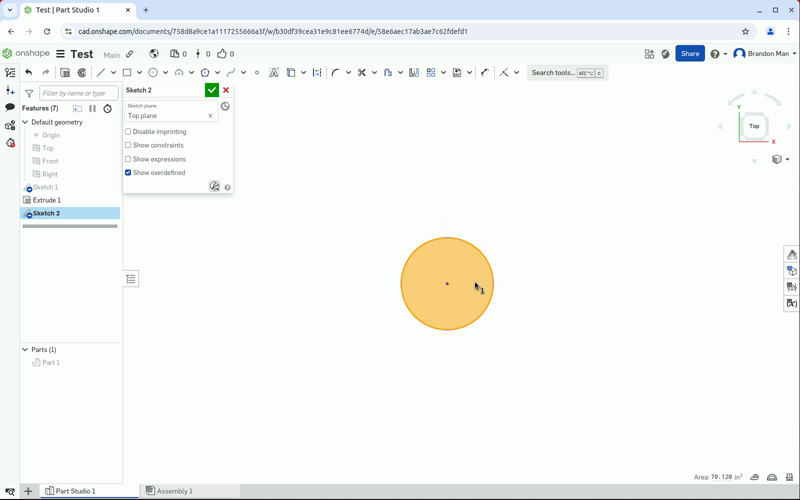
scroll(-6)
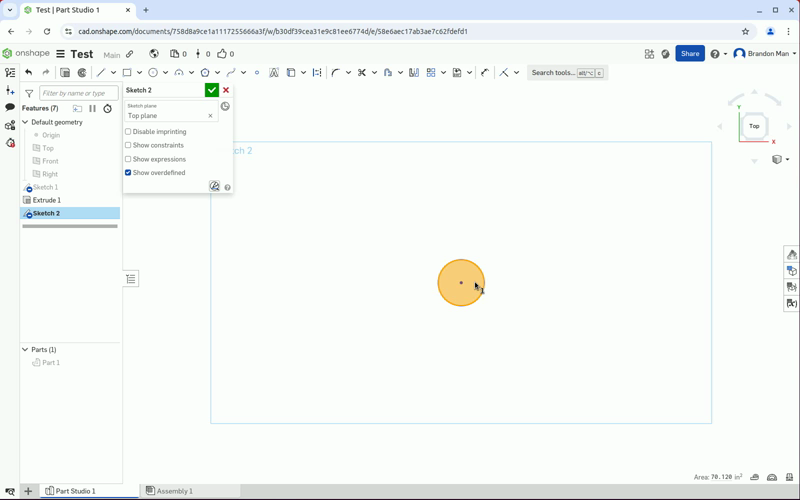
mouse_move(73, 352)
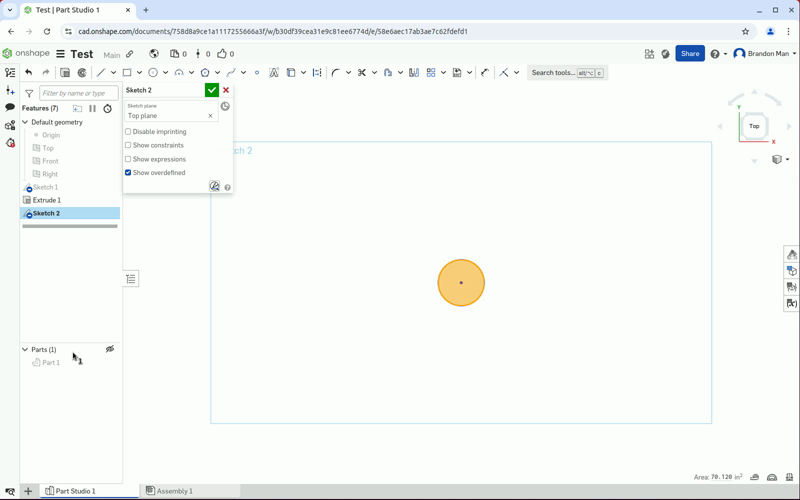
key(shift+y)
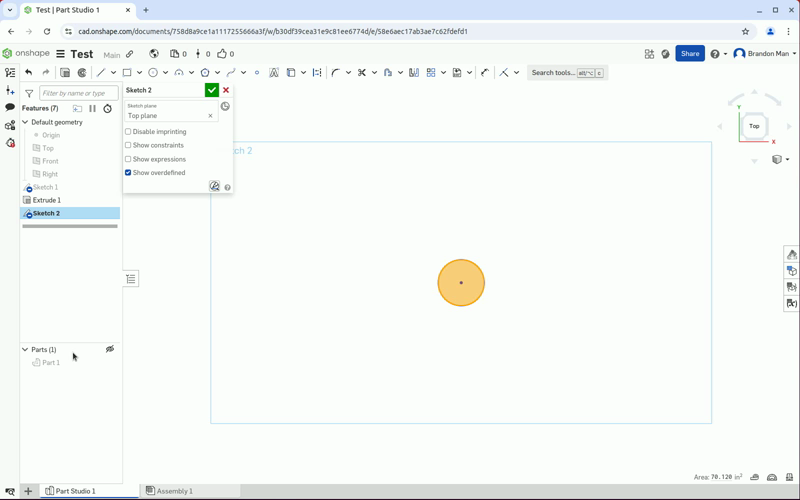
key(shift+e)
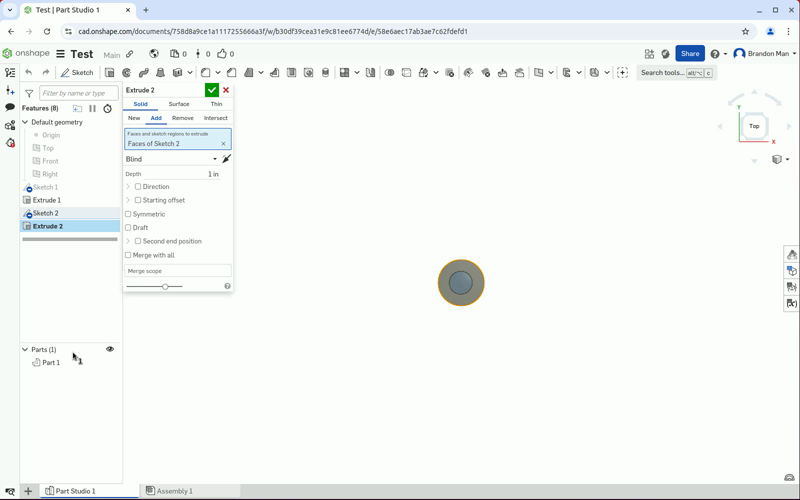
mouse_move(143, 106)
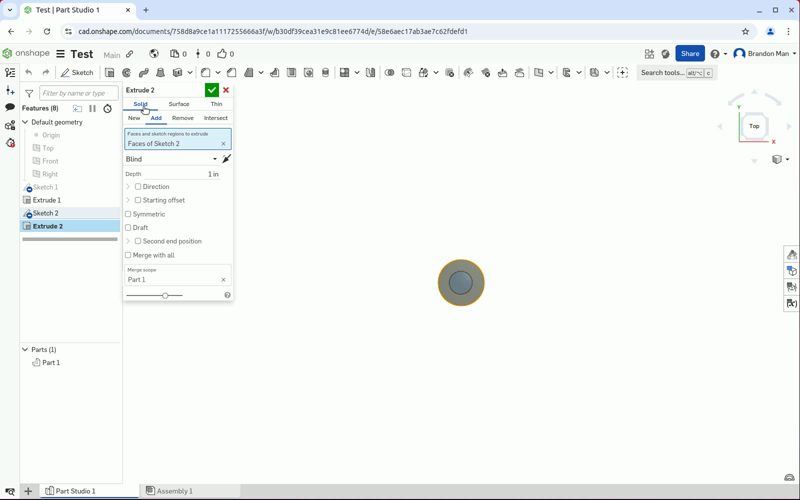
click(143, 106)
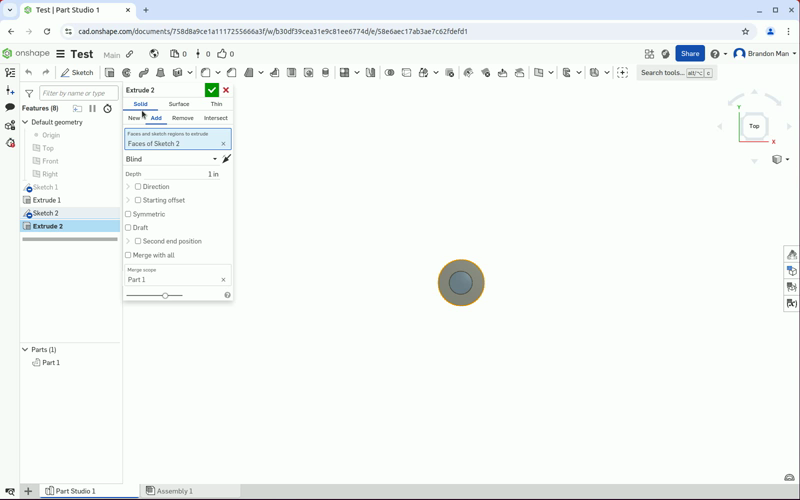
mouse_move(137, 120)
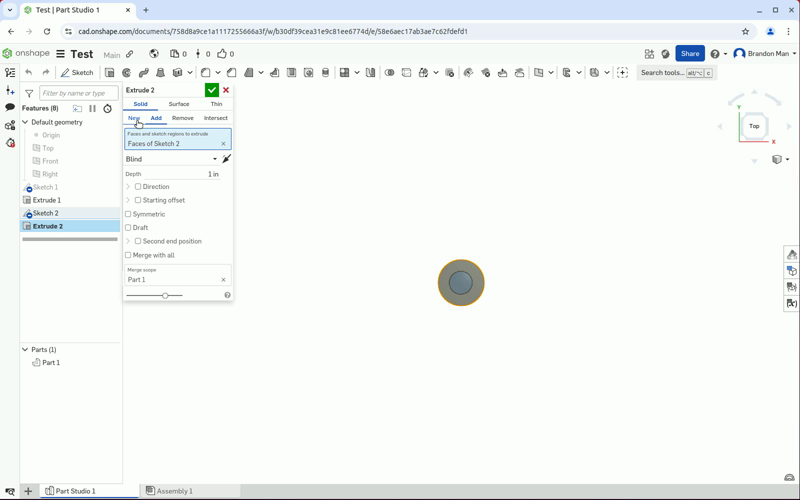
click(137, 120)
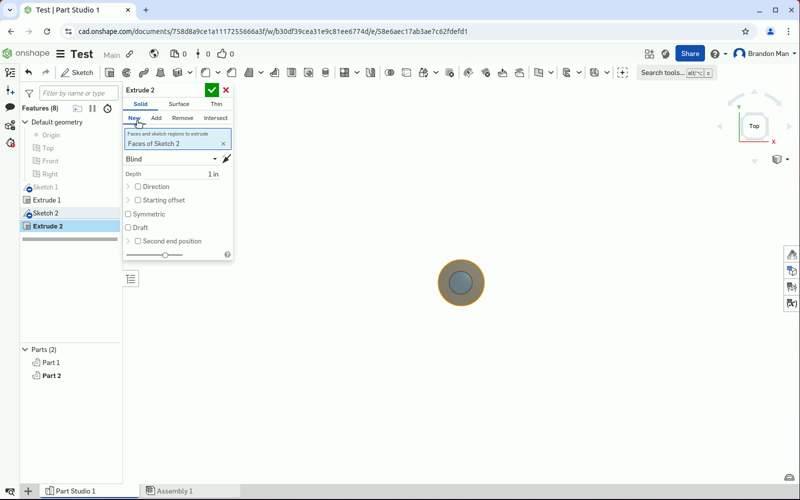
key(tab, 4)
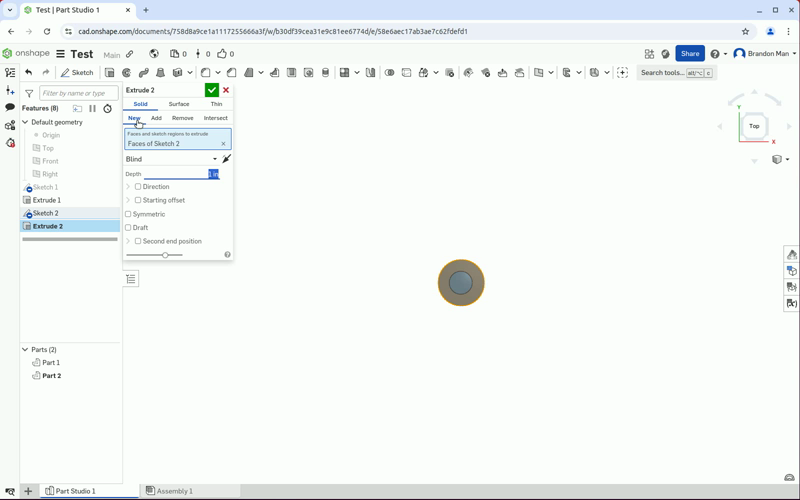
text(18.535)
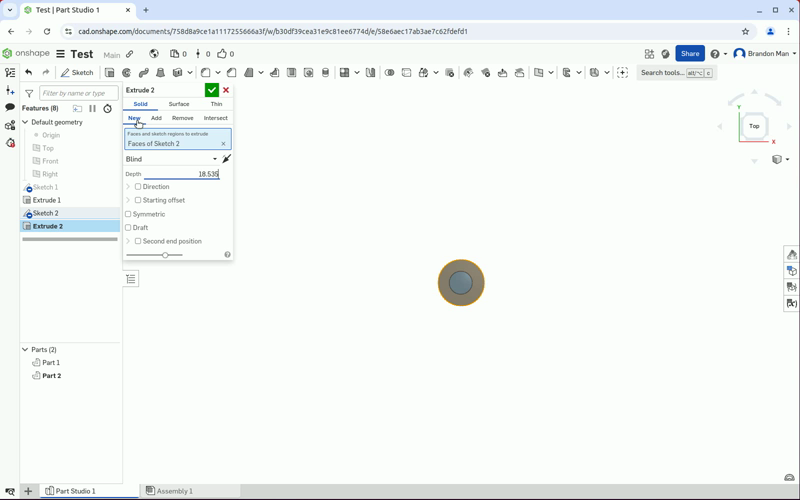
key(enter)
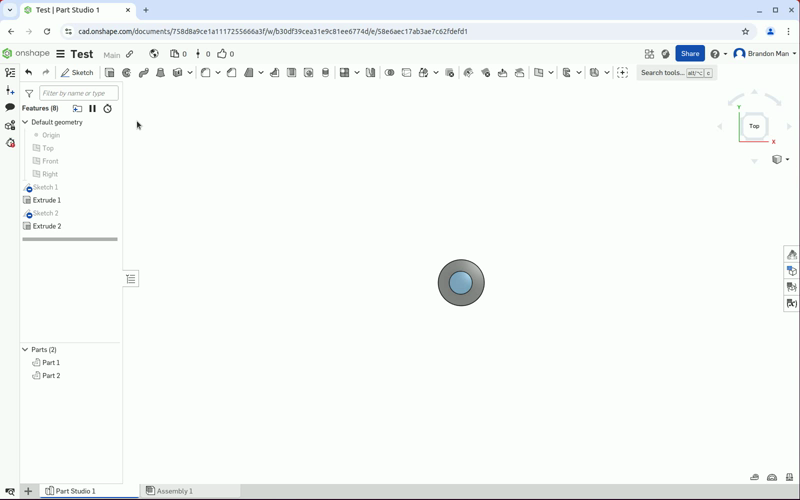
key(shift+h)
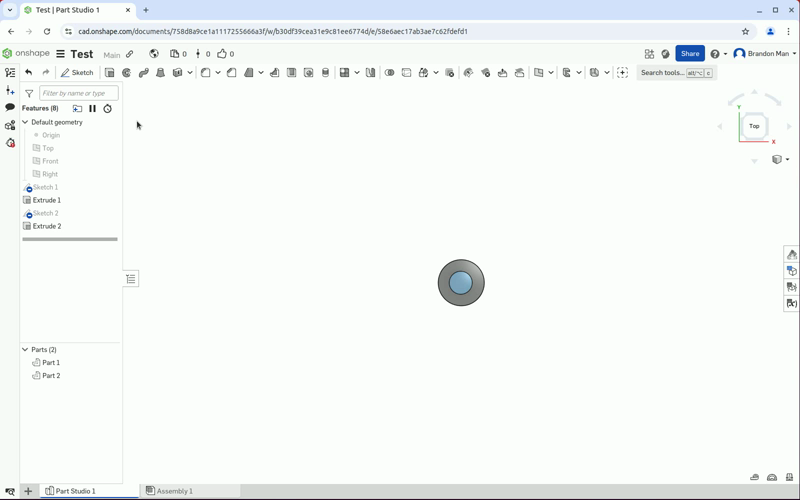
key(shift+h)
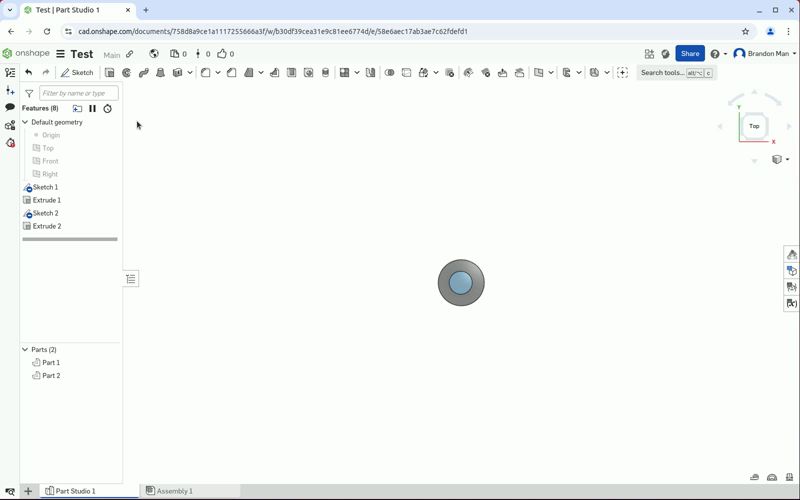
key(shift+7)
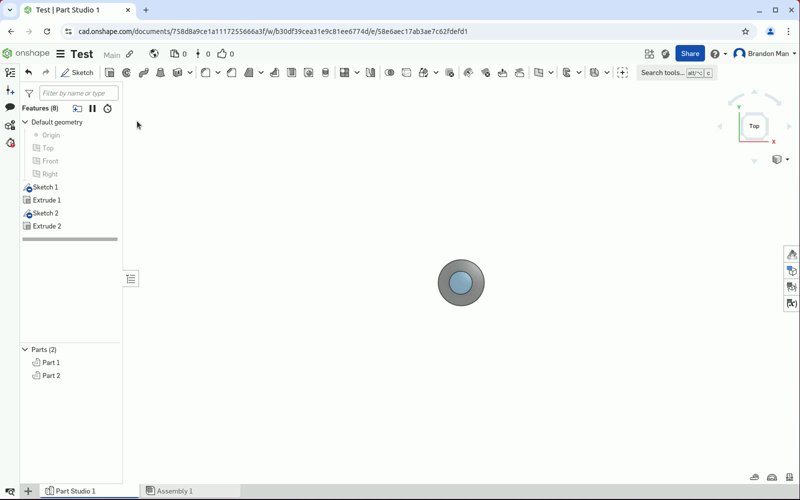
key(up, 3)
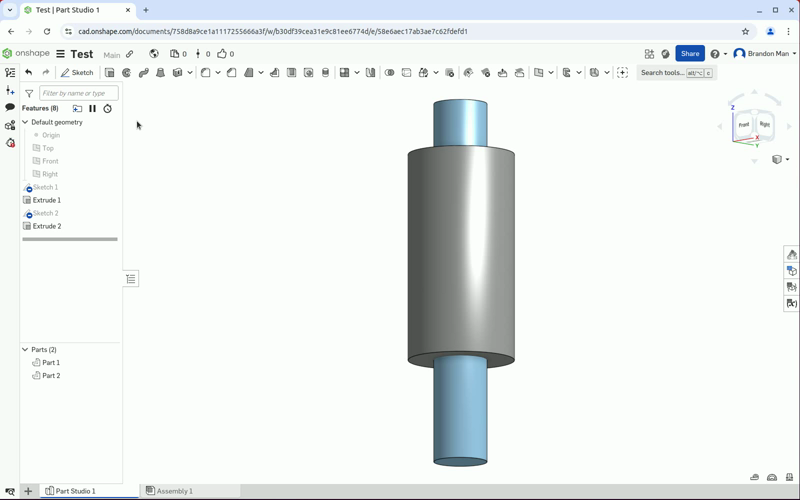
key(left, 3)
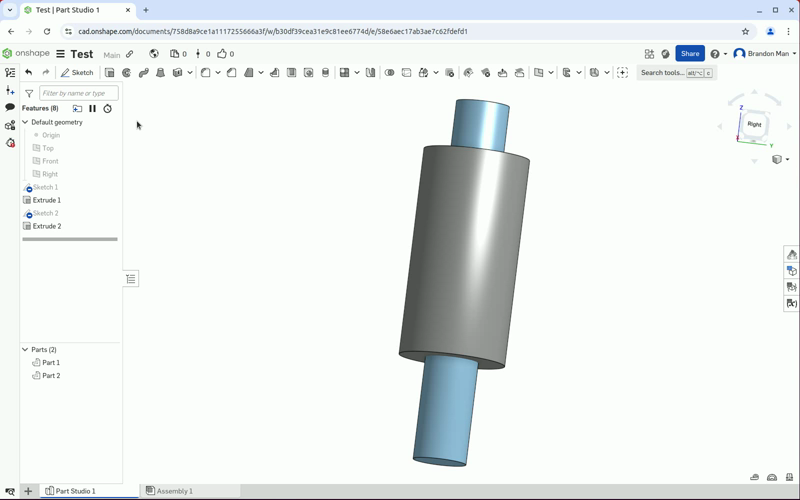
key(right, 3)
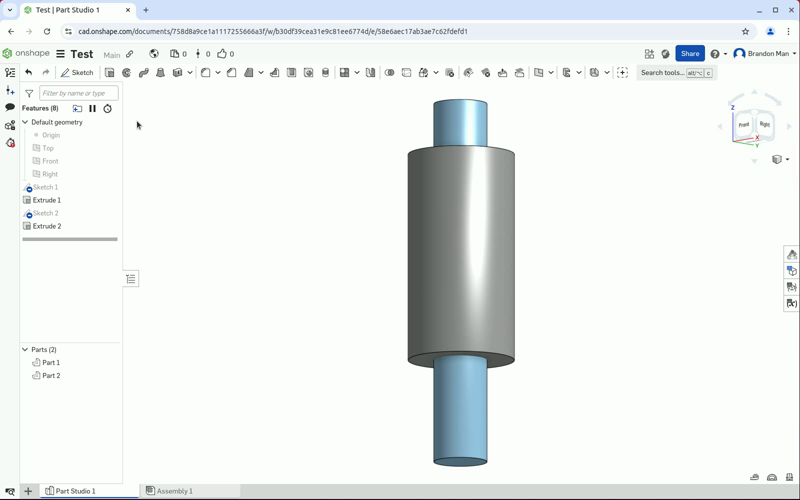
key(down, 3)
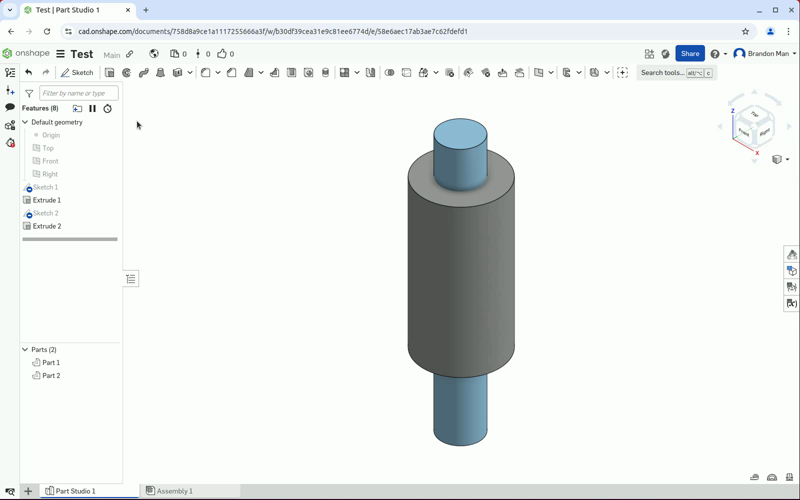
mouse_move(73, 189)
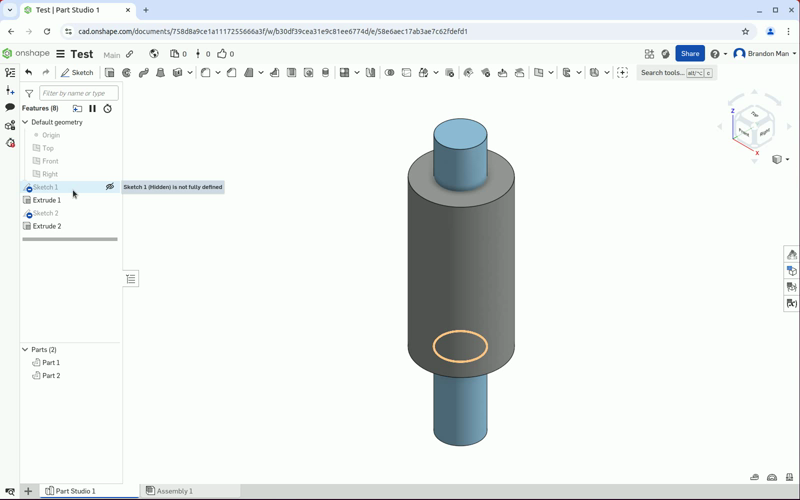
click(73, 189)